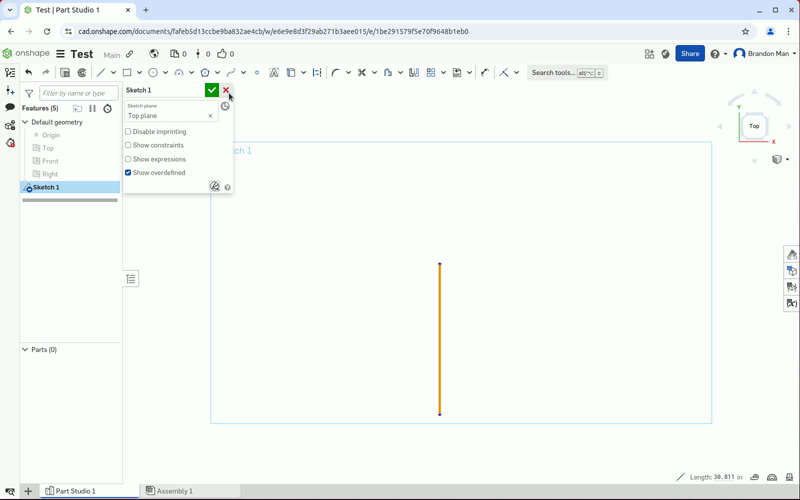
key(shift+h)
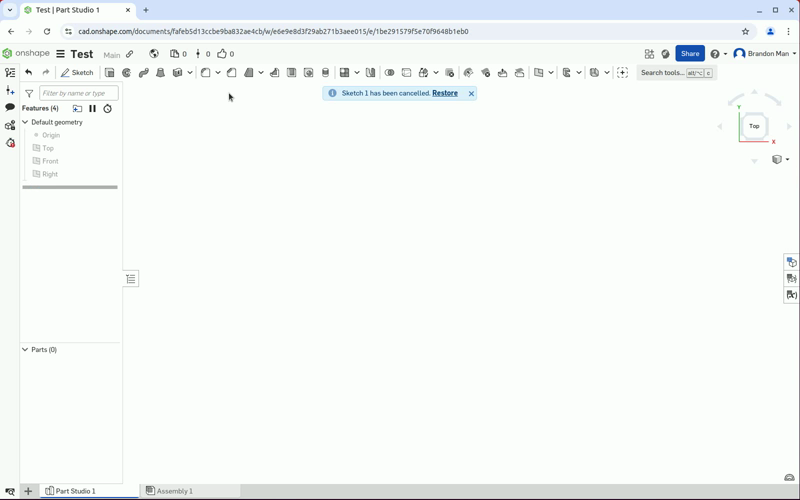
mouse_move(73, 352)
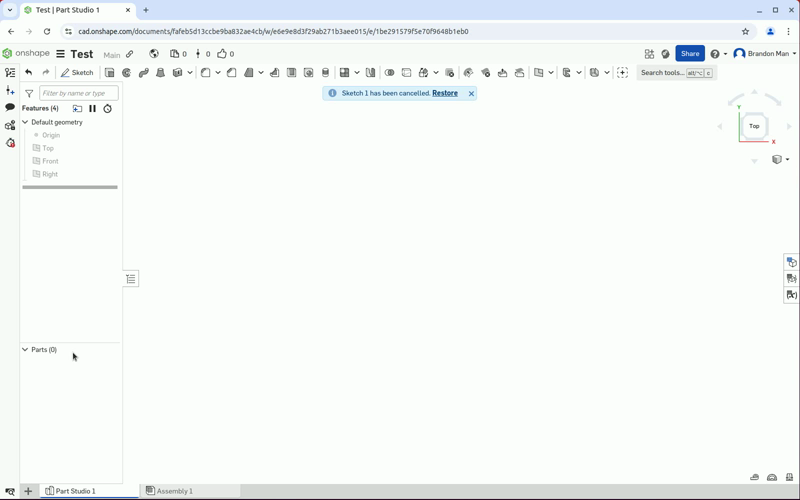
key(y)
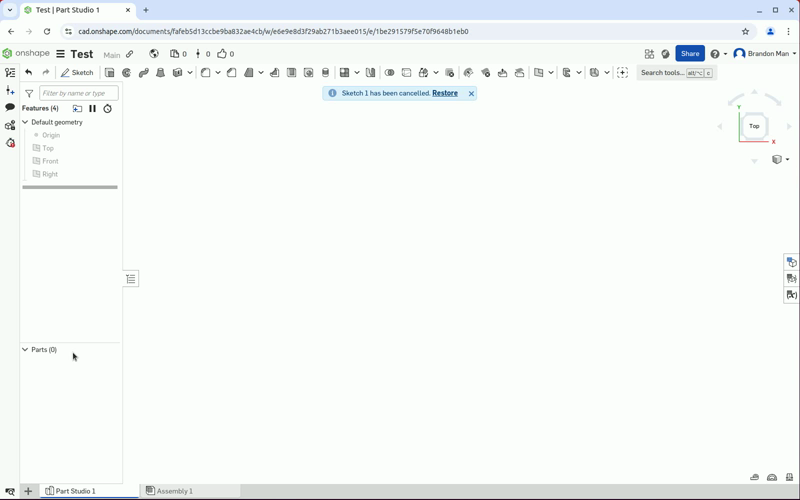
key(shift+p)
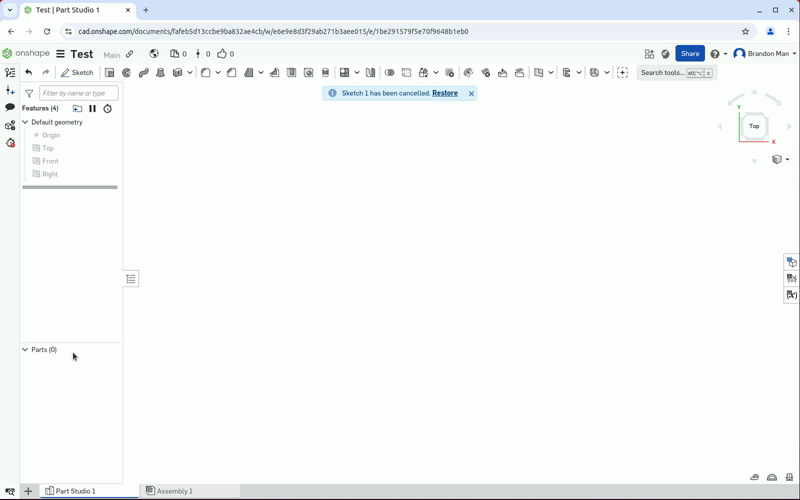
key(space)
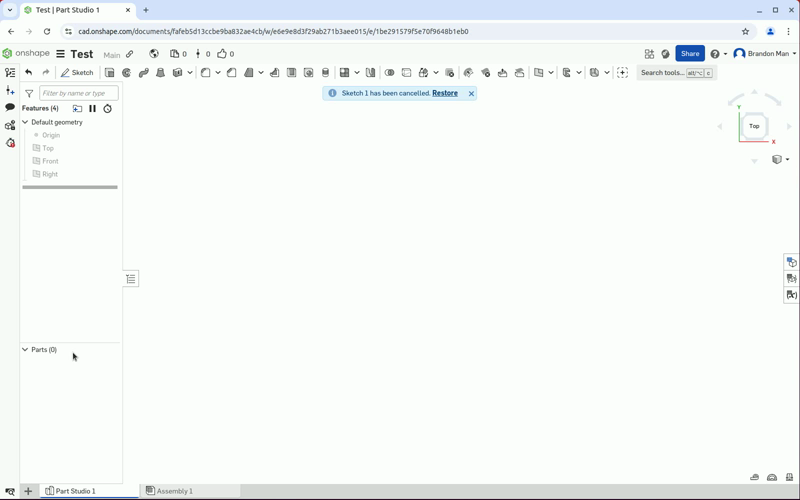
key_down(shift)
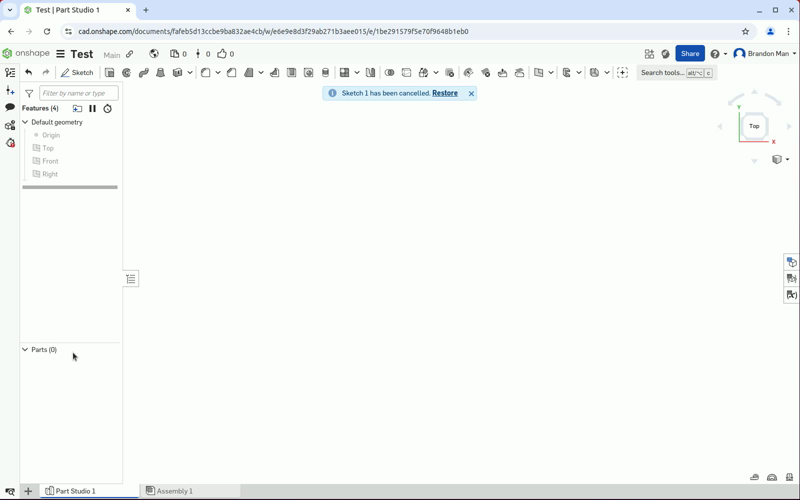
key(up)
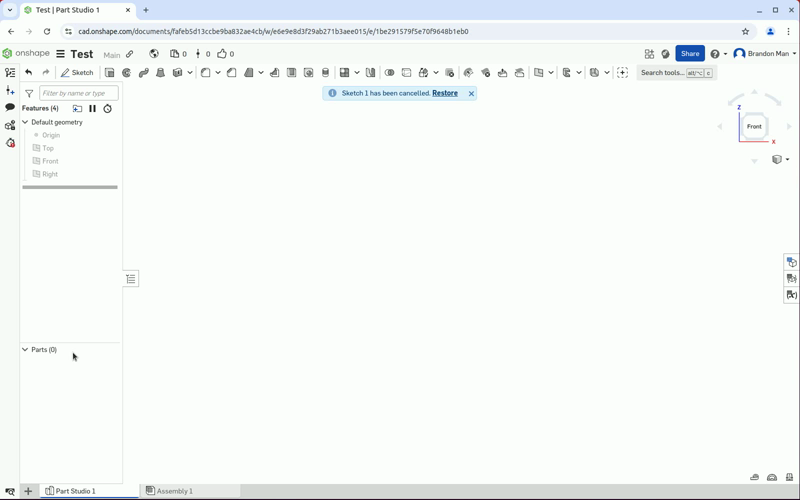
key_up(shift)
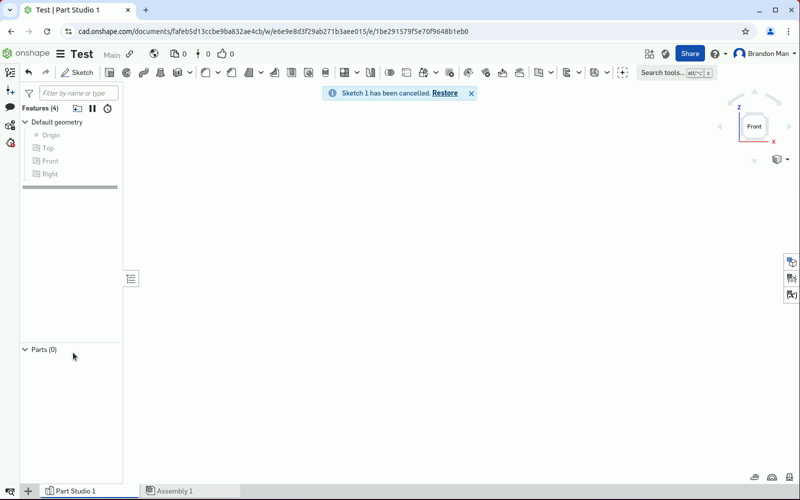
key(space)
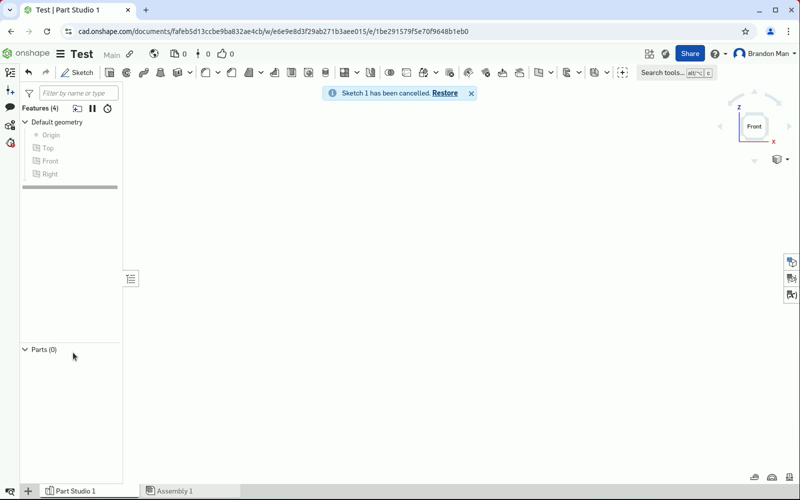
key_down(shift)
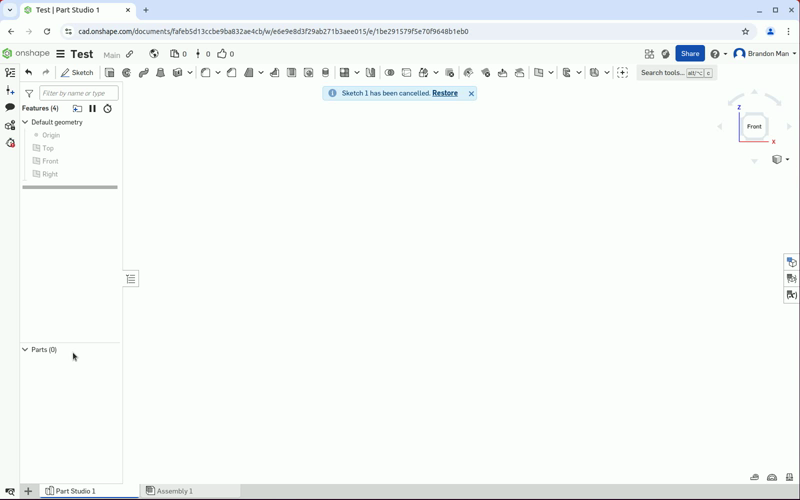
key(left)
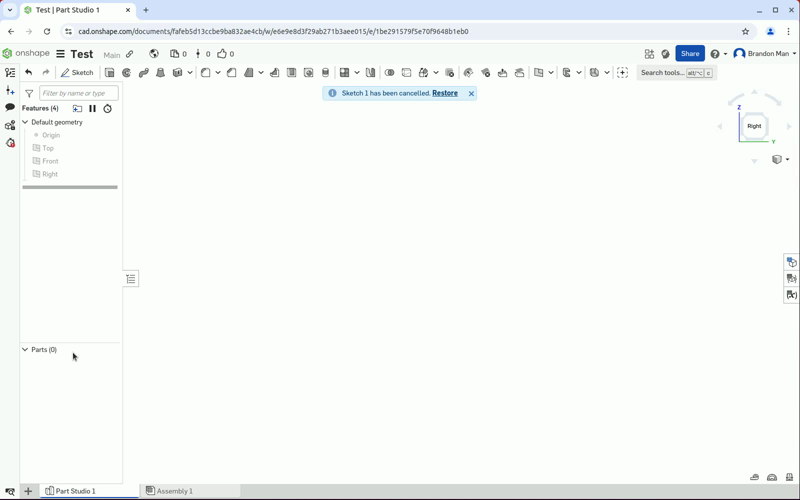
key_up(shift)
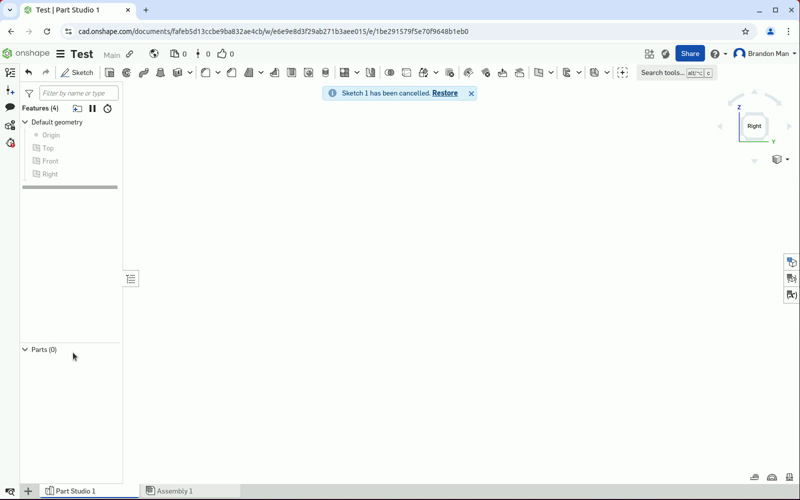
mouse_move(73, 352)
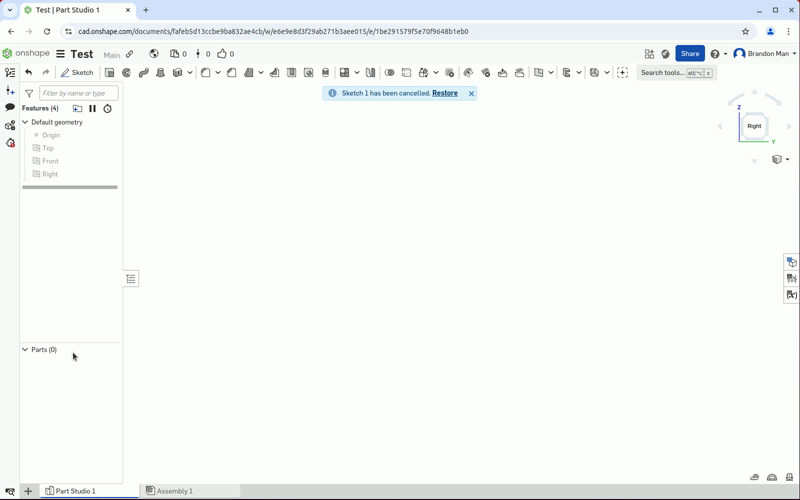
key(shift+y)
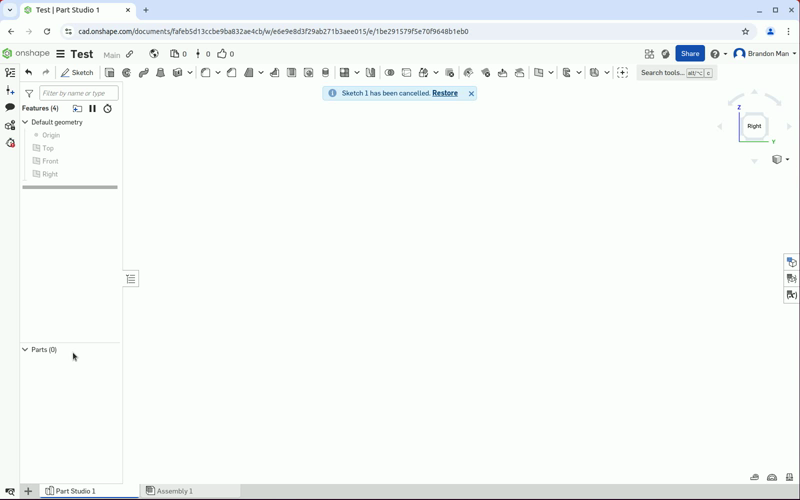
key(shift+s)
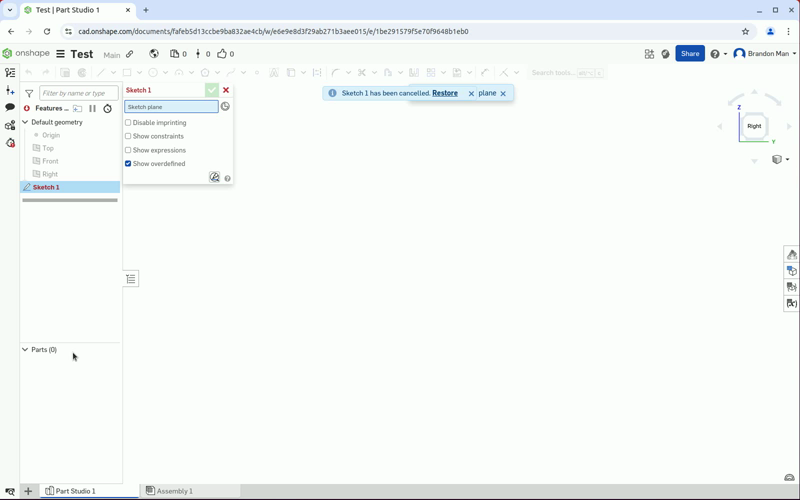
mouse_move(73, 176)
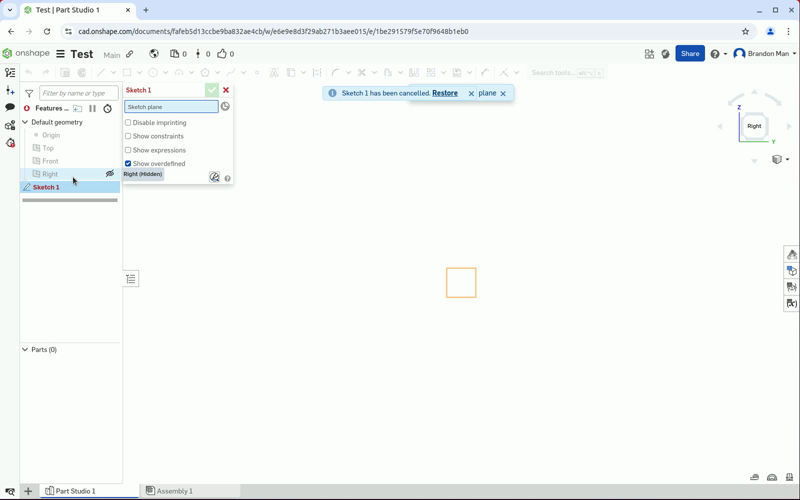
click(73, 176)
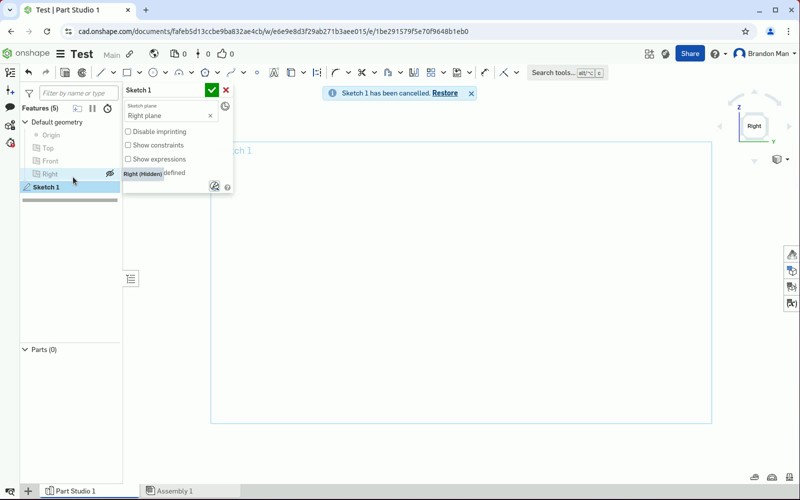
mouse_move(73, 352)
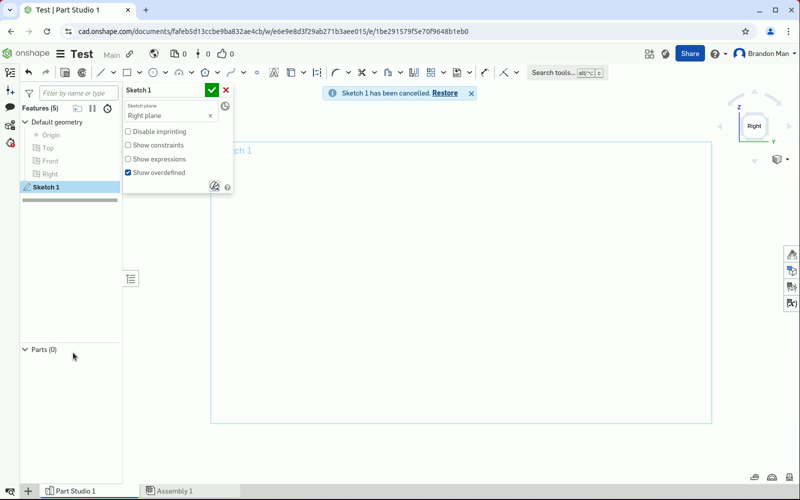
key(y)
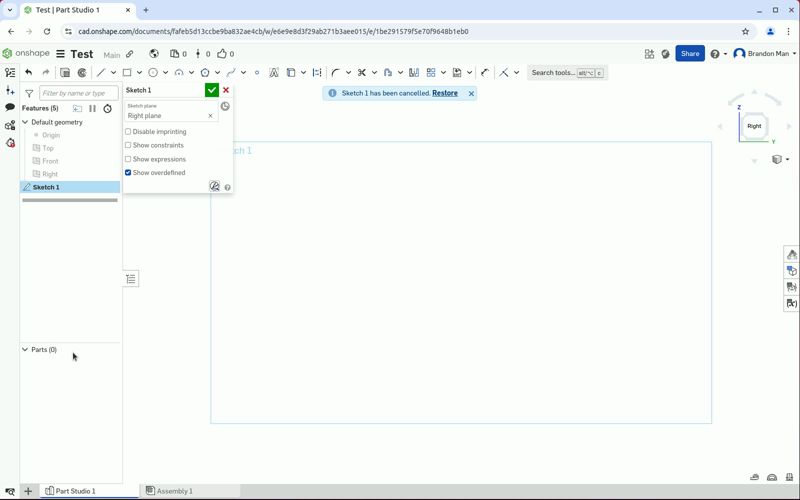
key(l)
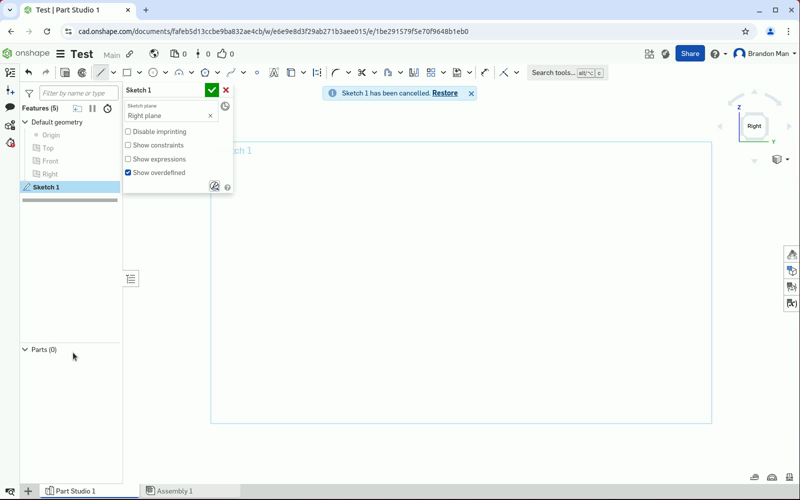
key_down(shift)
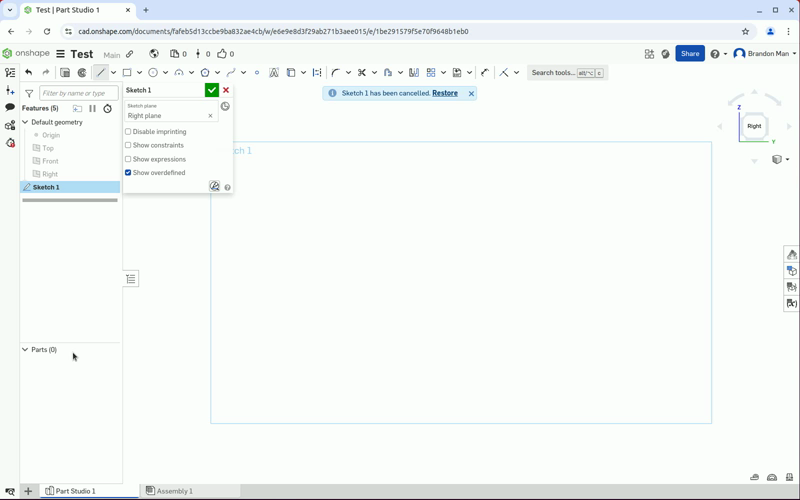
mouse_move(397, 282)
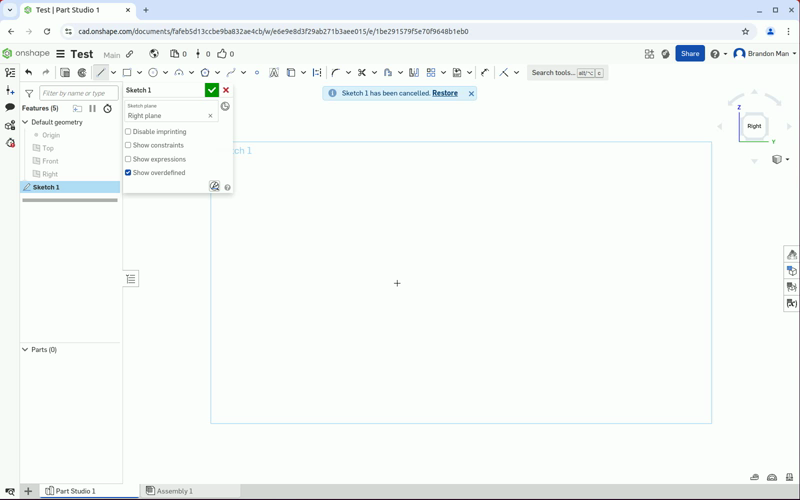
click(397, 282)
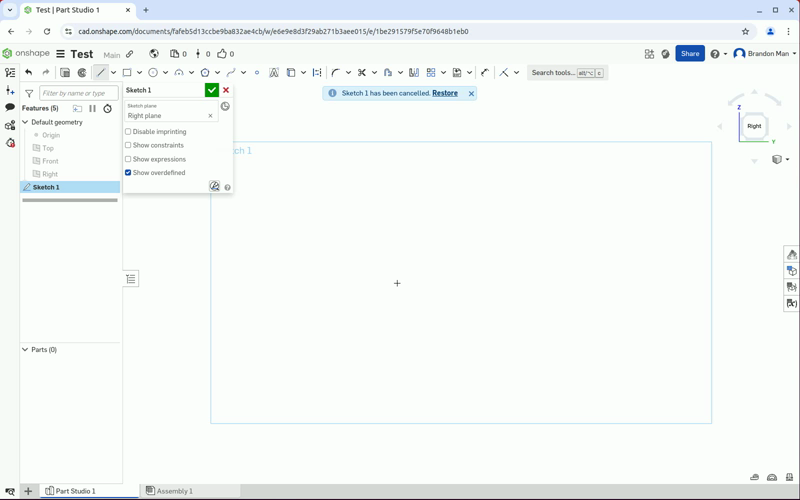
key_up(shift)
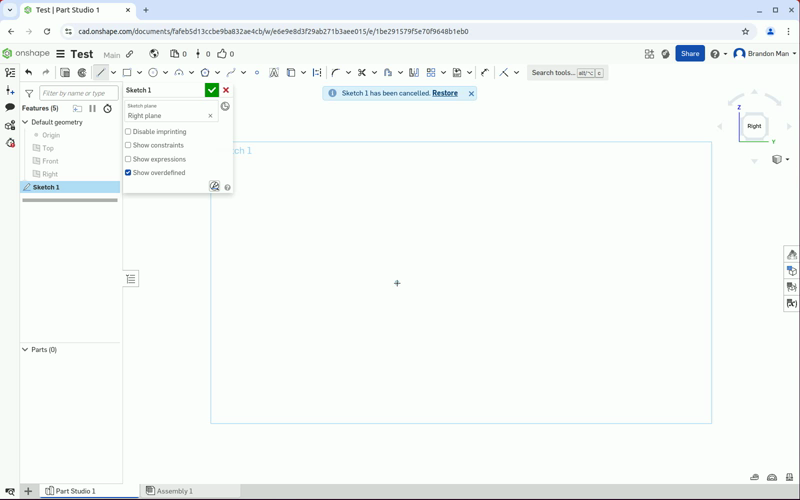
key_down(shift)
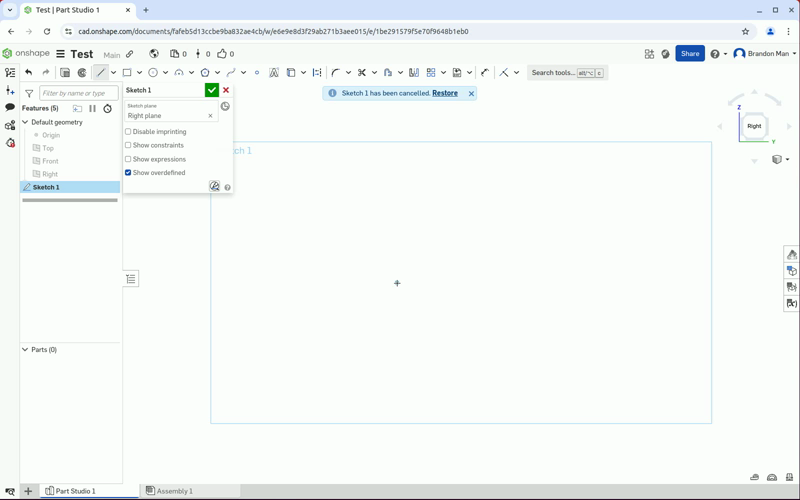
mouse_move(461, 282)
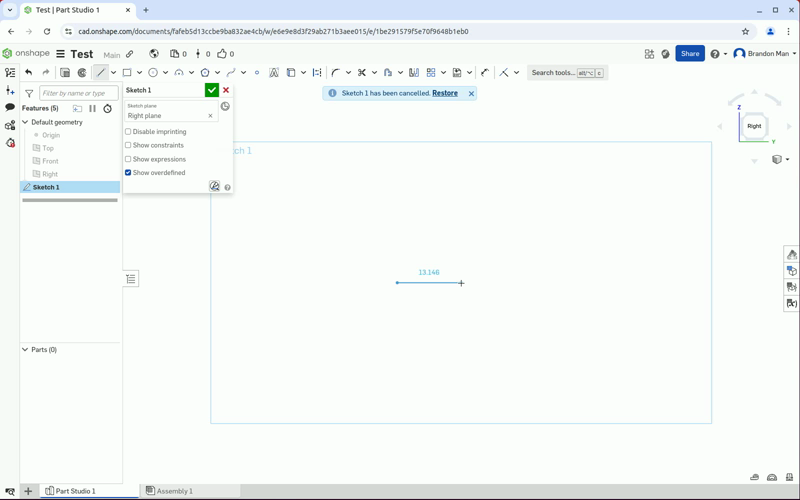
click(461, 282)
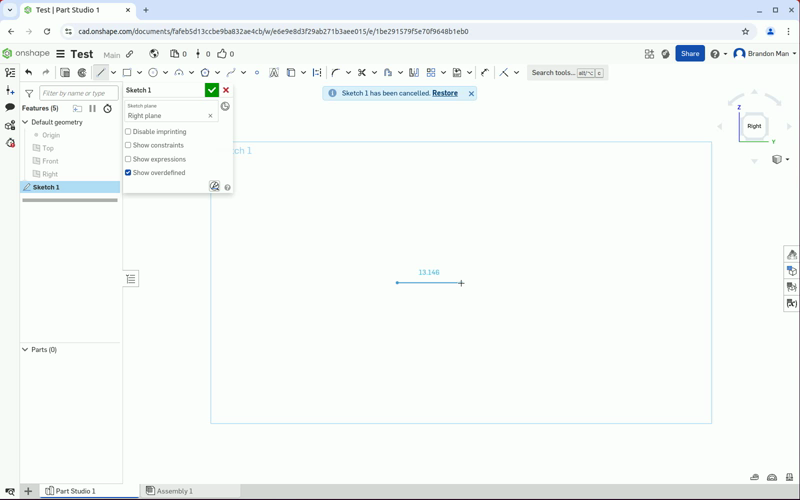
key_up(shift)
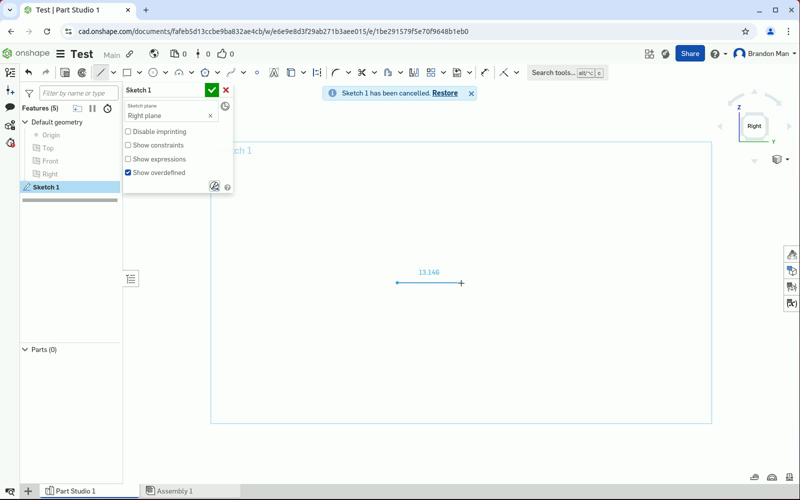
key_down(shift)
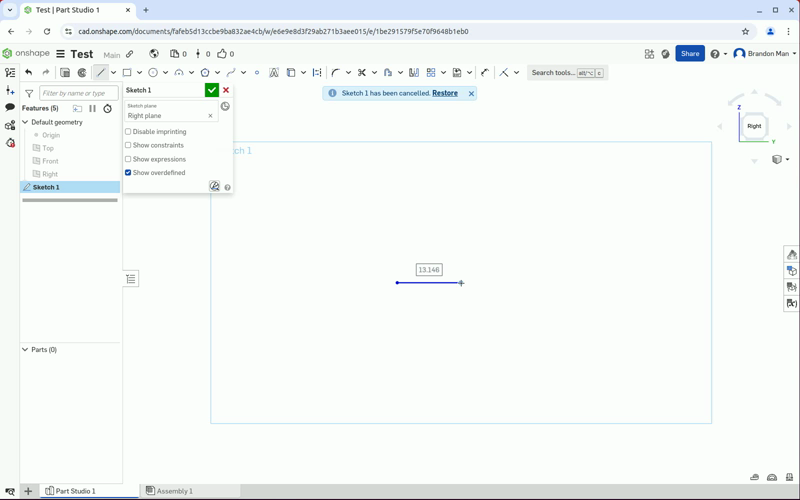
mouse_move(461, 222)
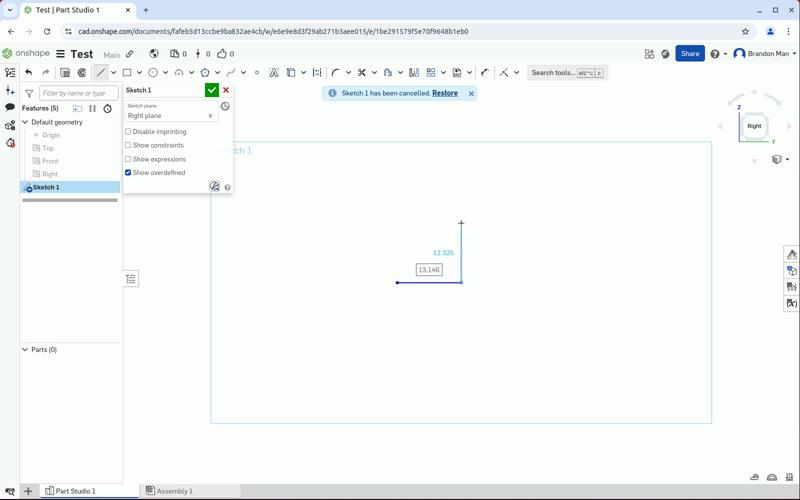
click(461, 222)
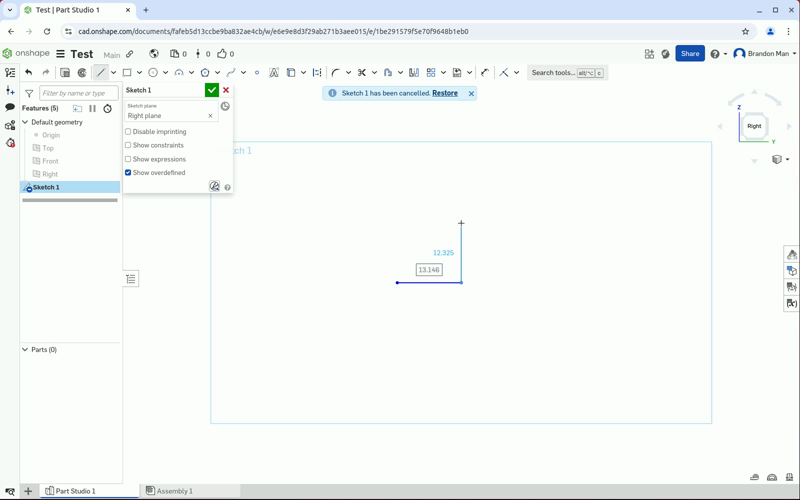
key_up(shift)
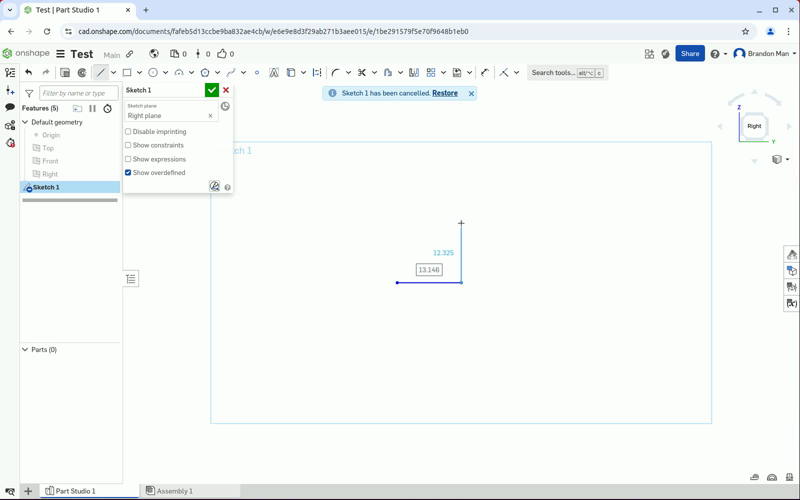
key_down(shift)
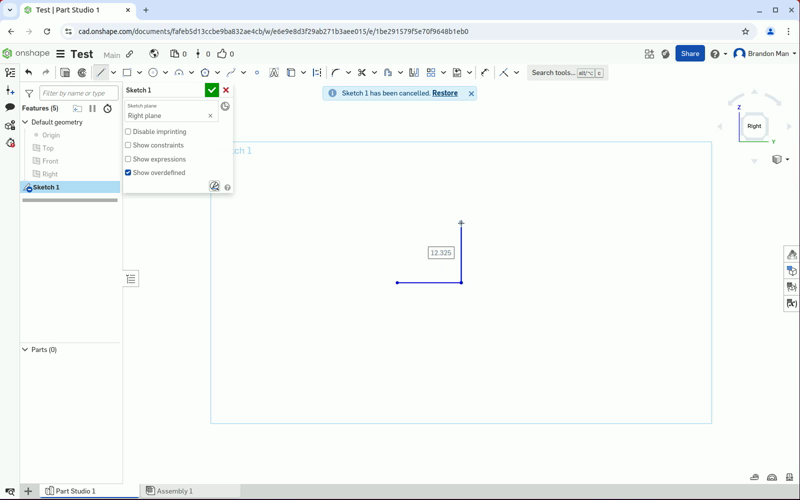
mouse_move(397, 222)
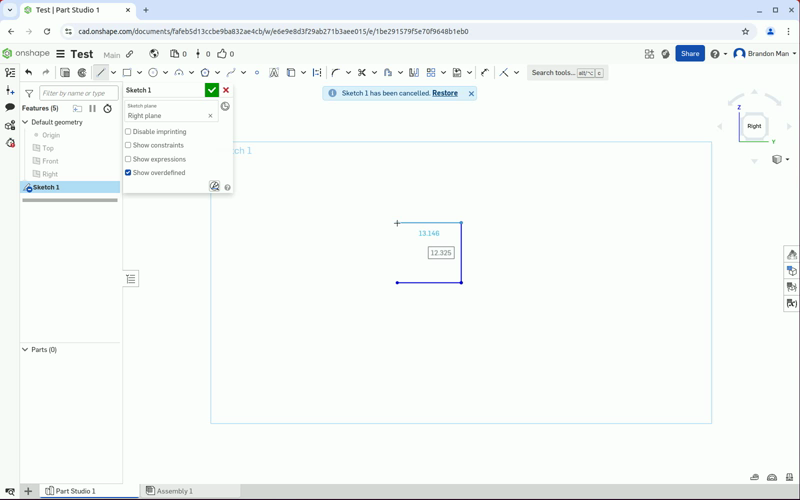
click(397, 222)
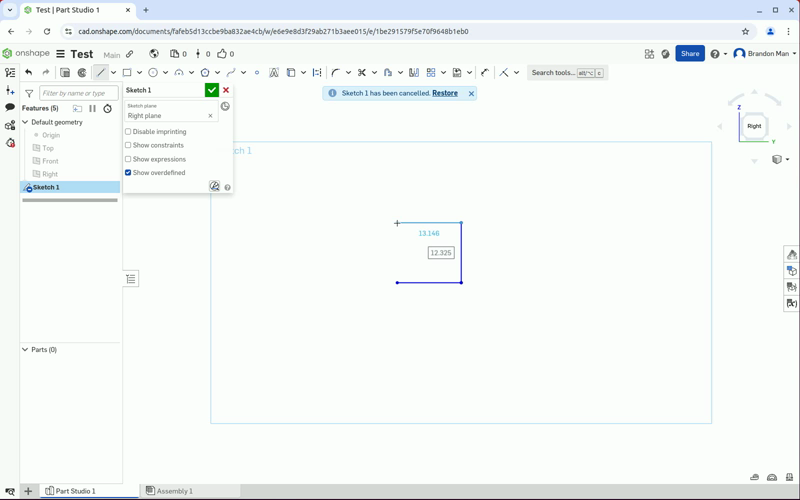
key_up(shift)
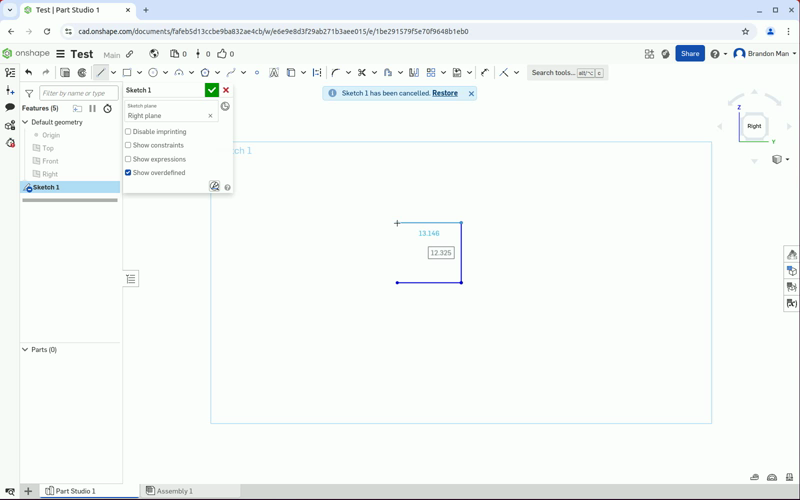
key_down(shift)
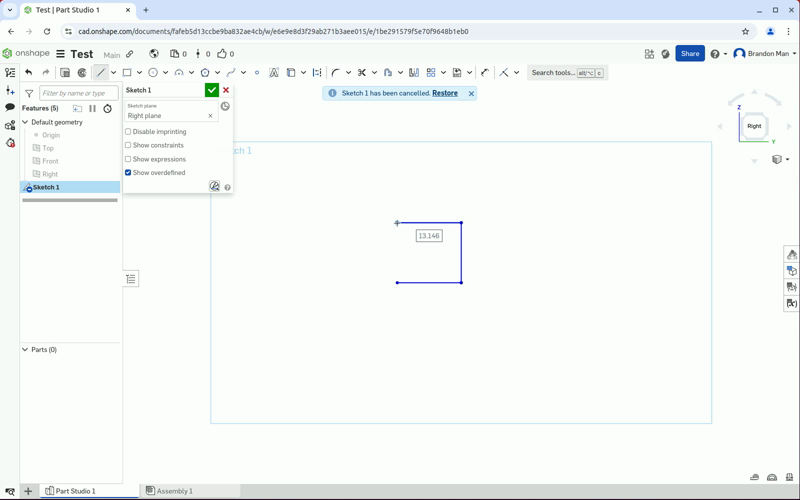
mouse_move(397, 282)
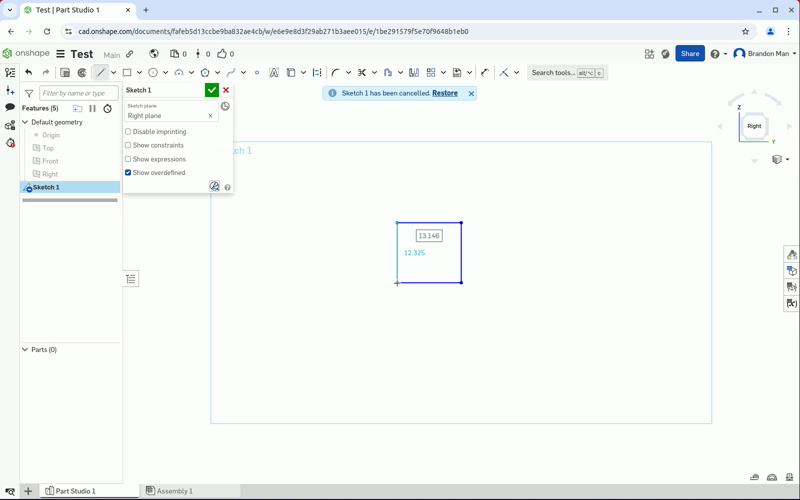
key_up(shift)
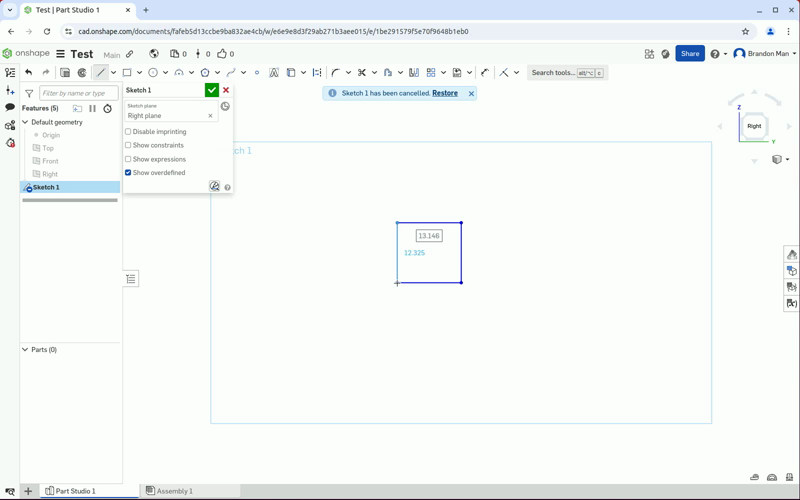
click(397, 282)
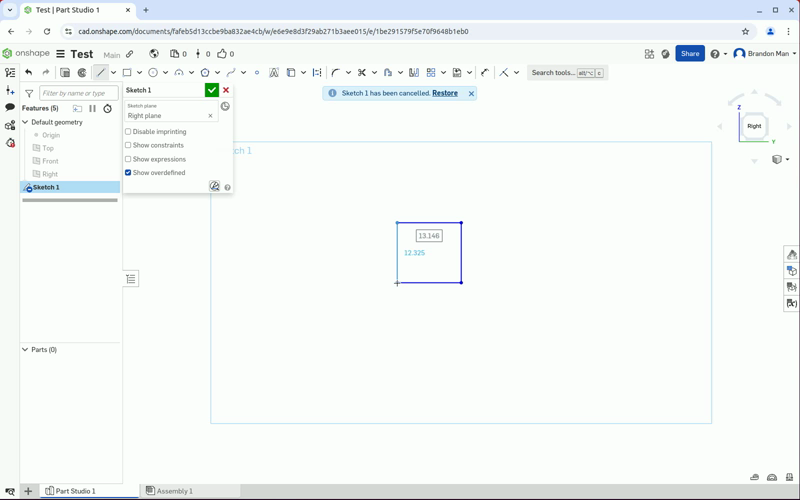
key(esc)
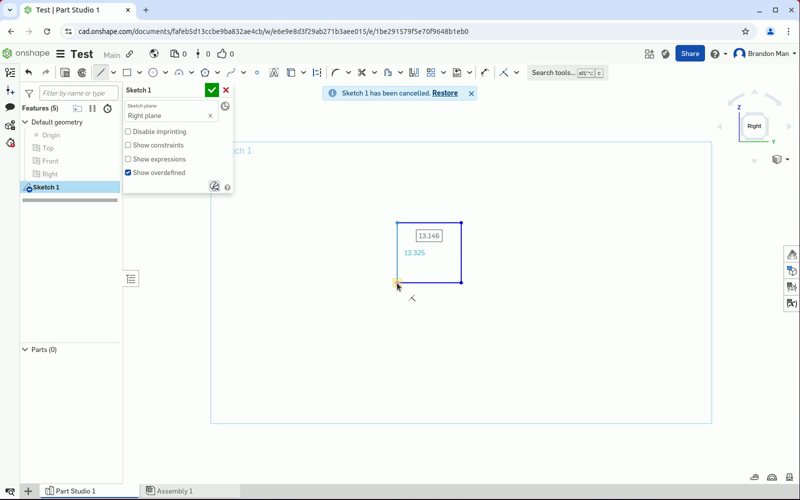
mouse_move(412, 266)
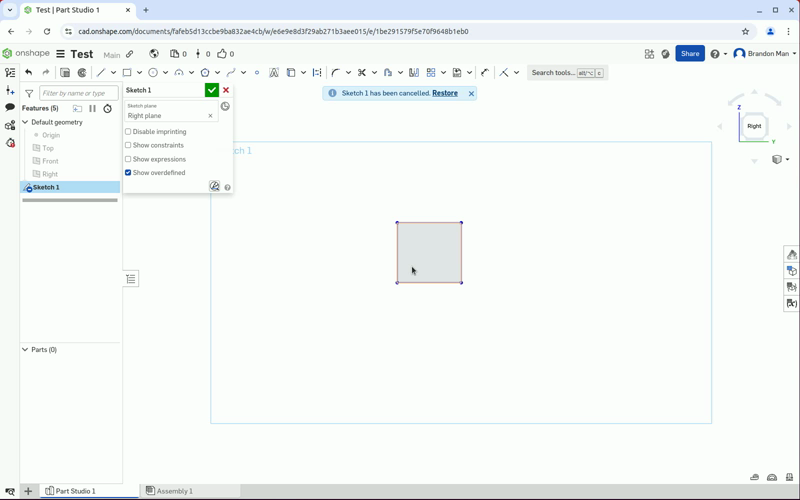
click(412, 266)
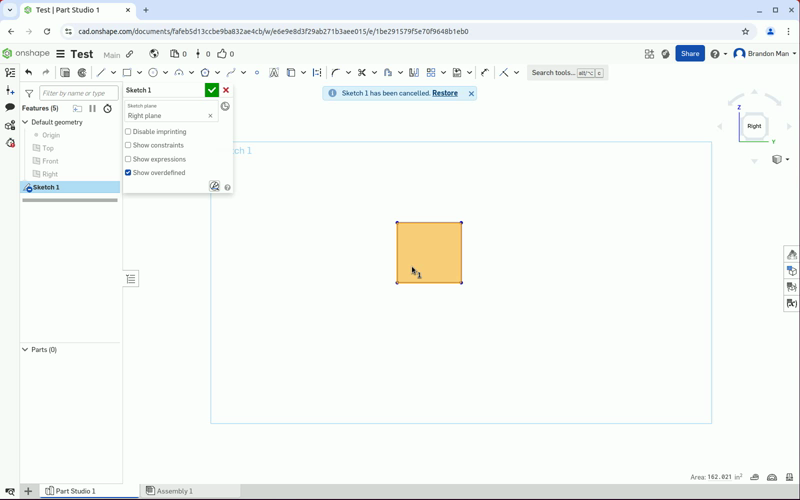
mouse_move(73, 352)
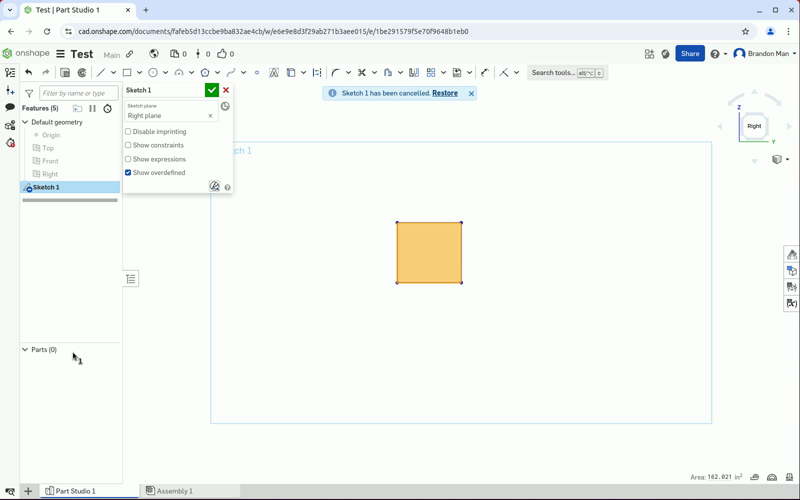
key(shift+y)
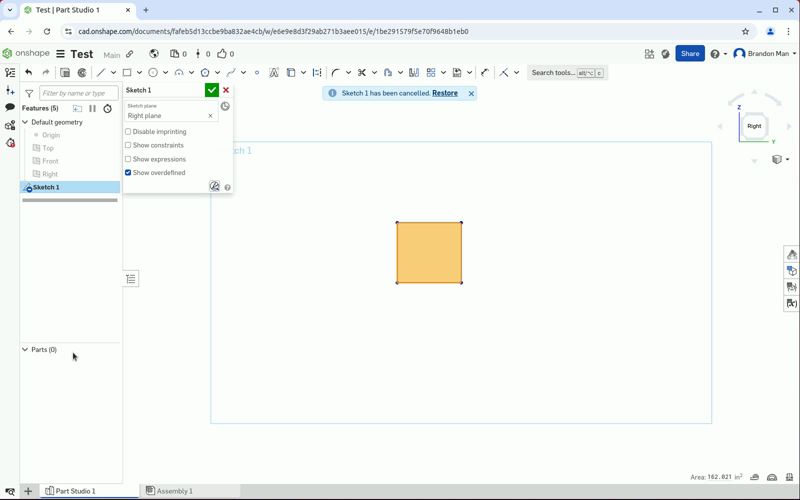
key(shift+e)
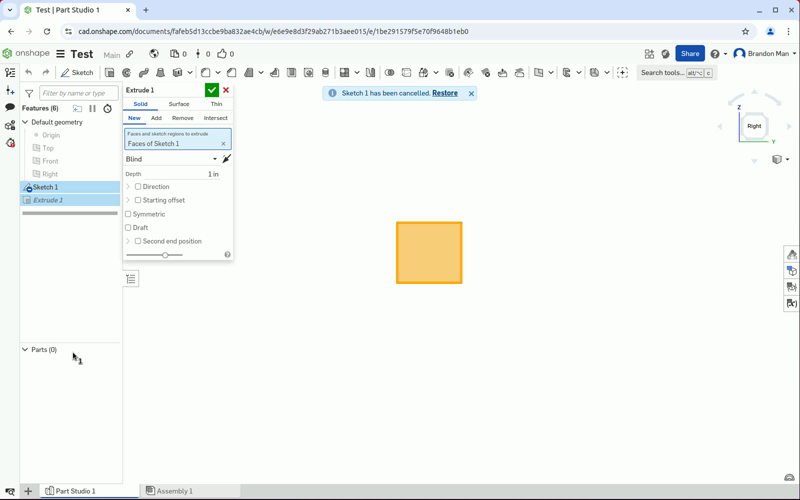
mouse_move(143, 106)
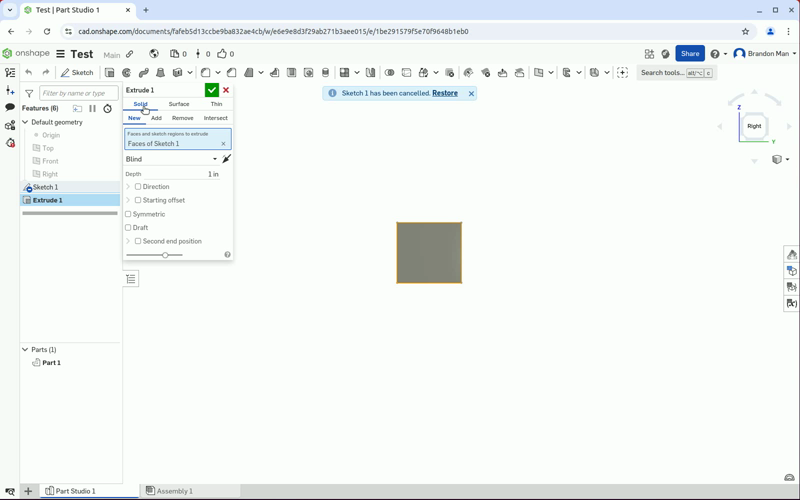
click(143, 106)
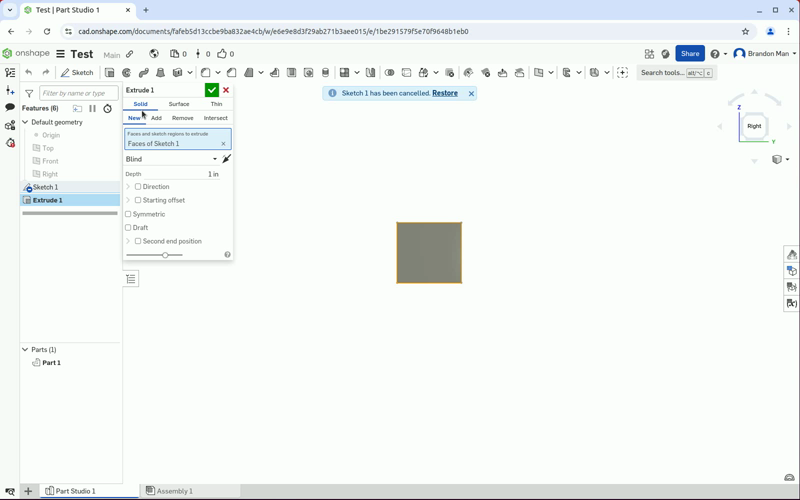
mouse_move(137, 120)
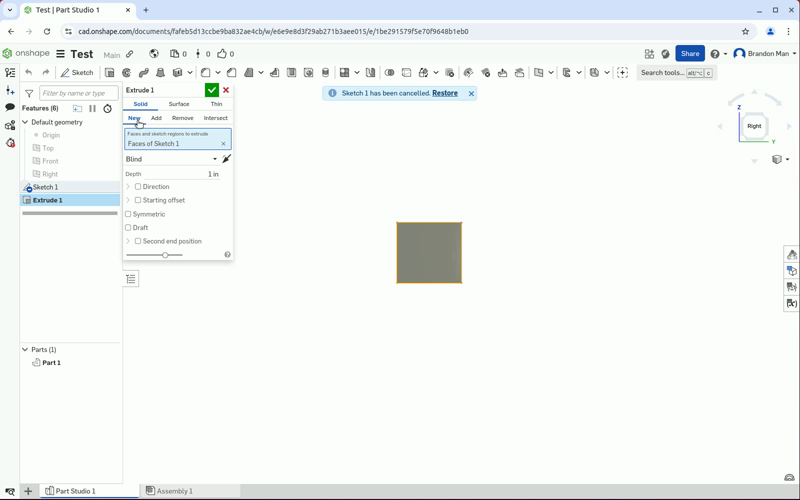
click(137, 120)
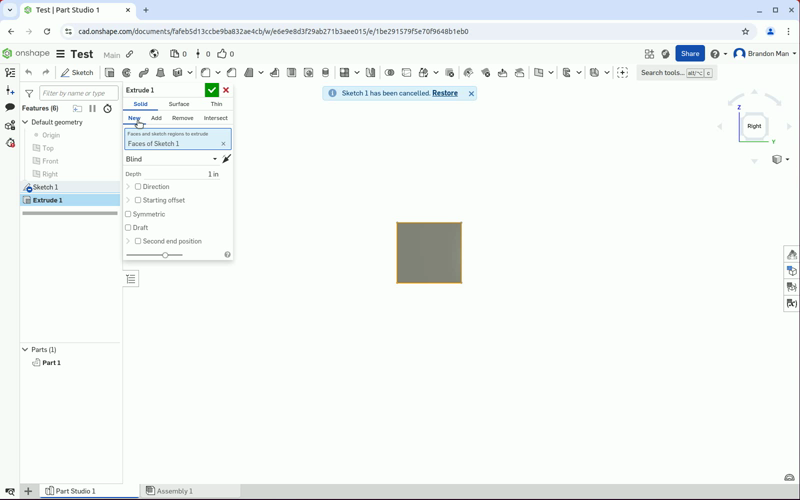
key(tab, 4)
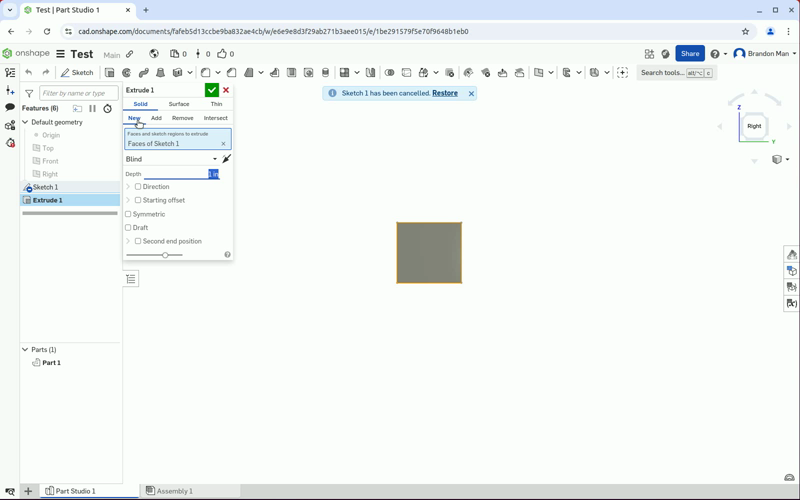
text(23.108)
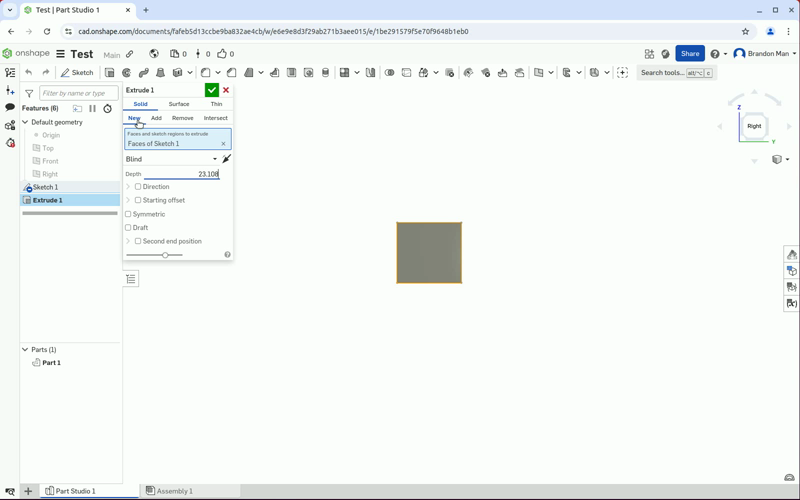
key(enter)
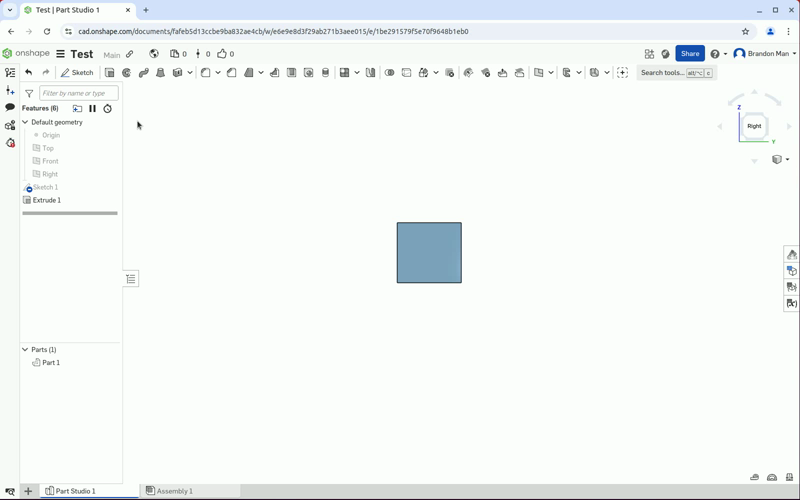
key(shift+h)
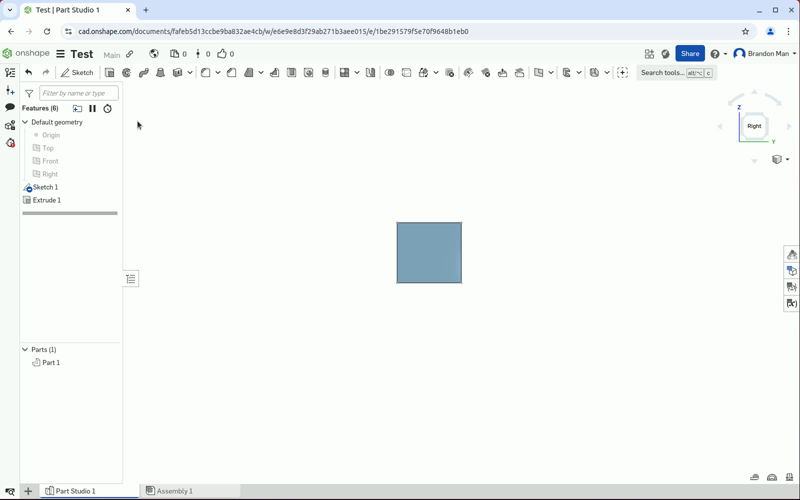
key(shift+h)
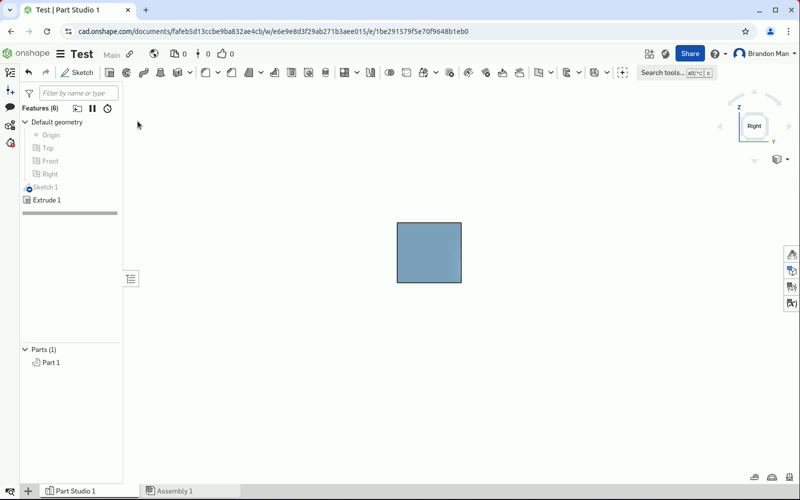
mouse_move(73, 189)
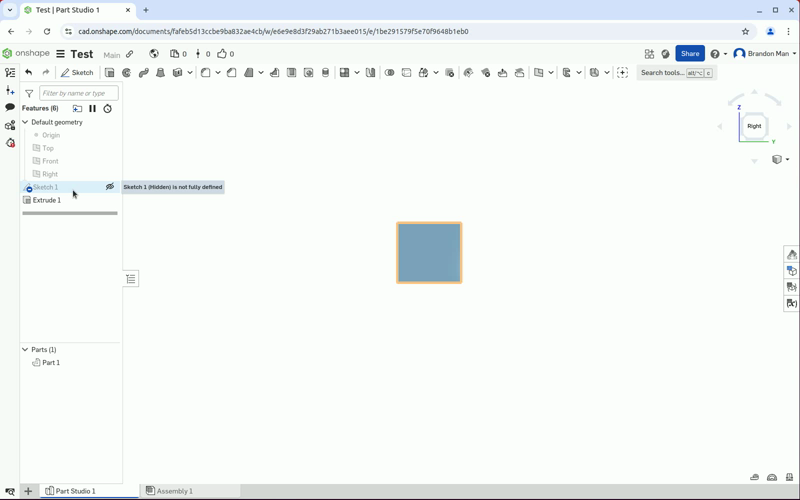
click(73, 189)
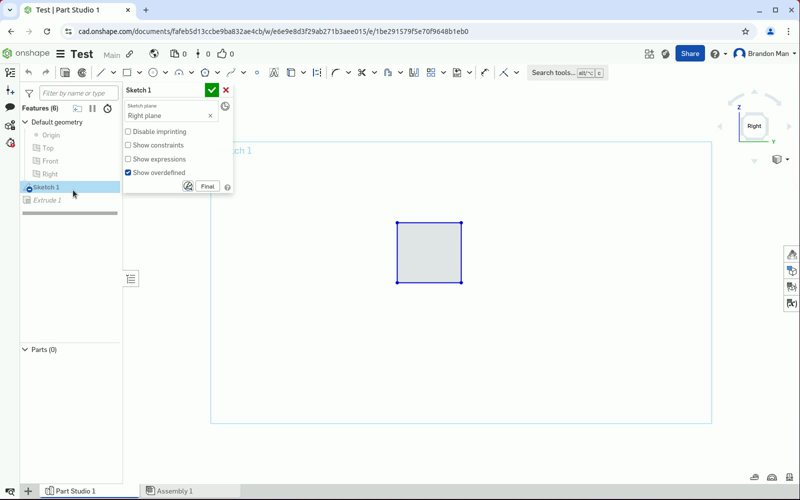
mouse_move(229, 92)
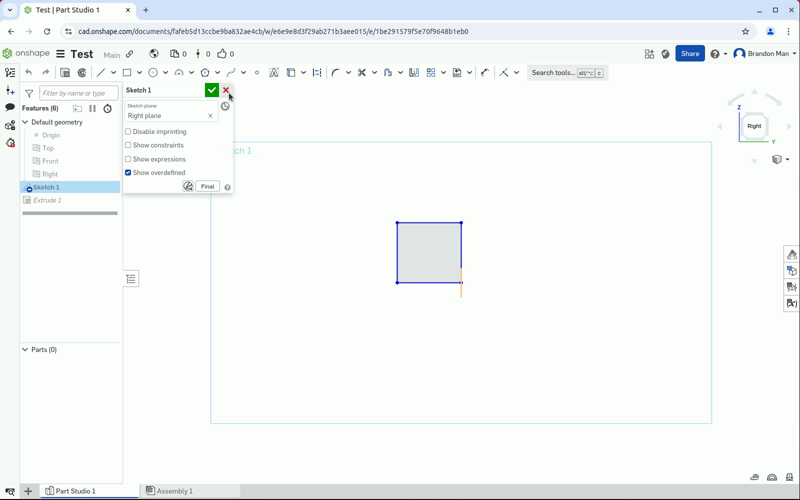
click(229, 92)
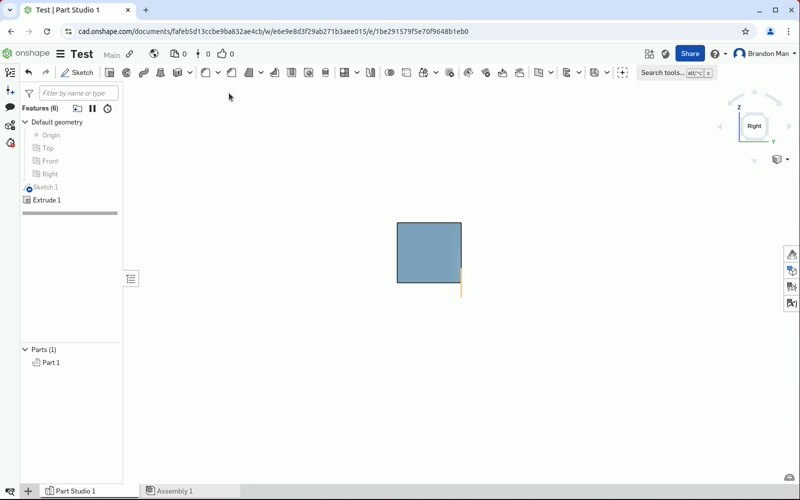
mouse_move(73, 352)
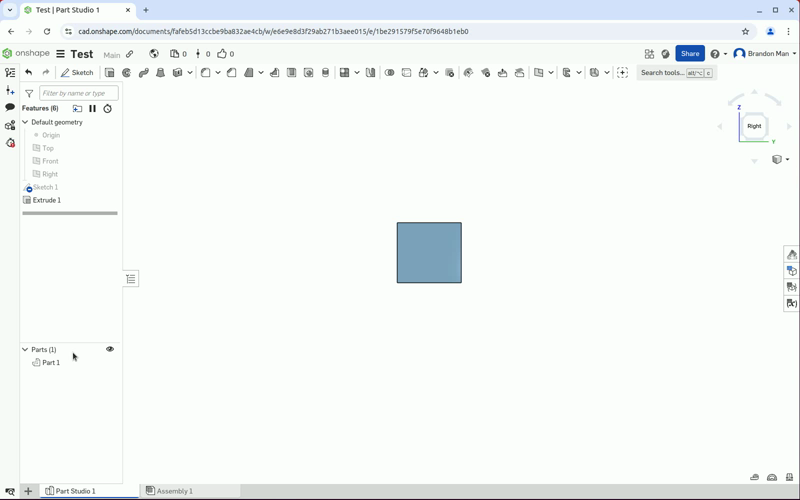
key(y)
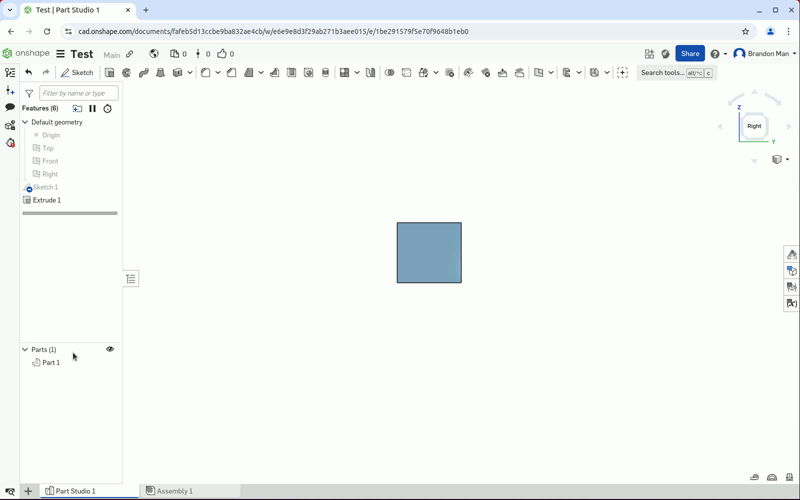
key(shift+p)
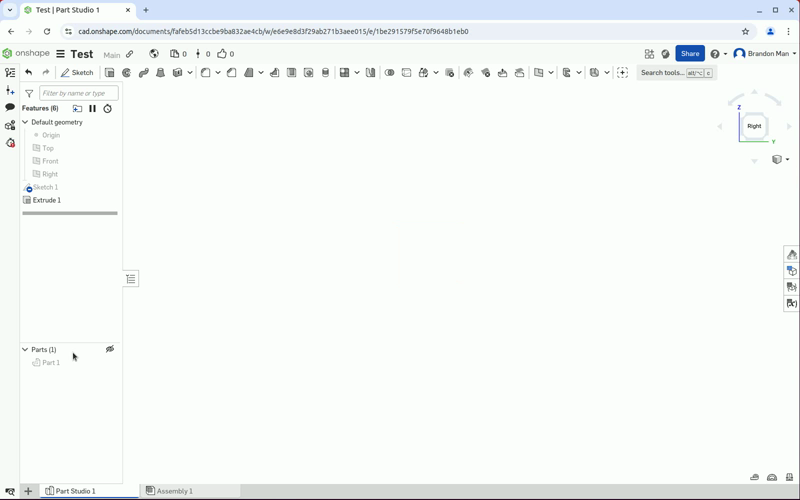
key(space)
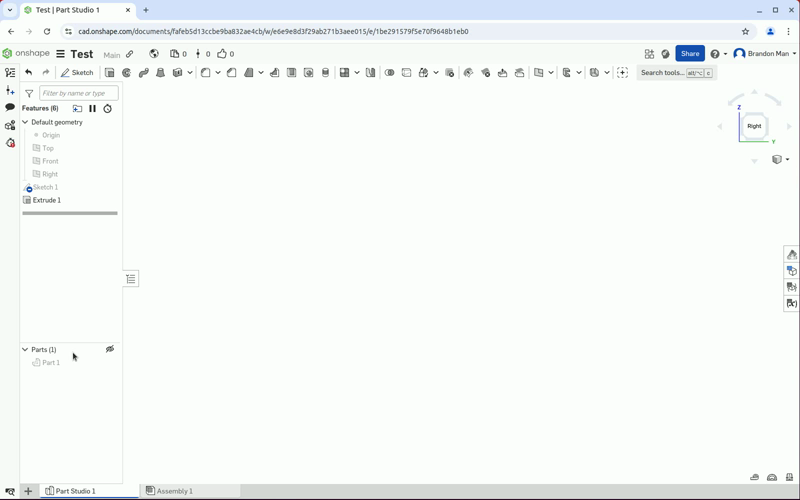
key_down(shift)
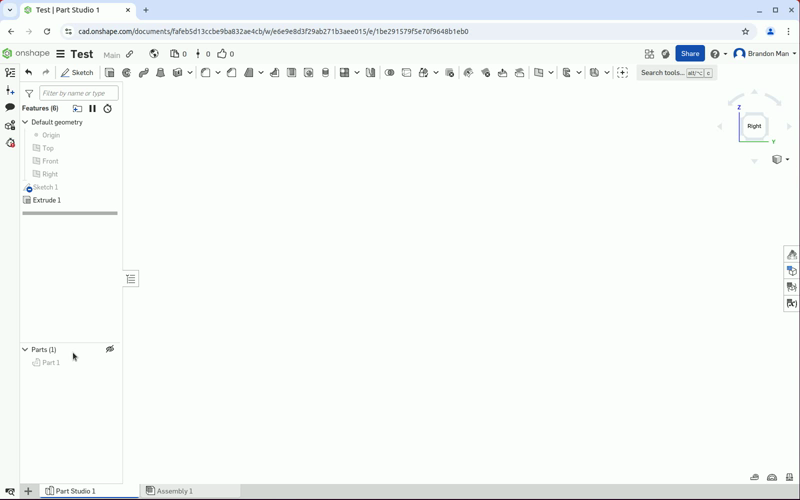
key(right)
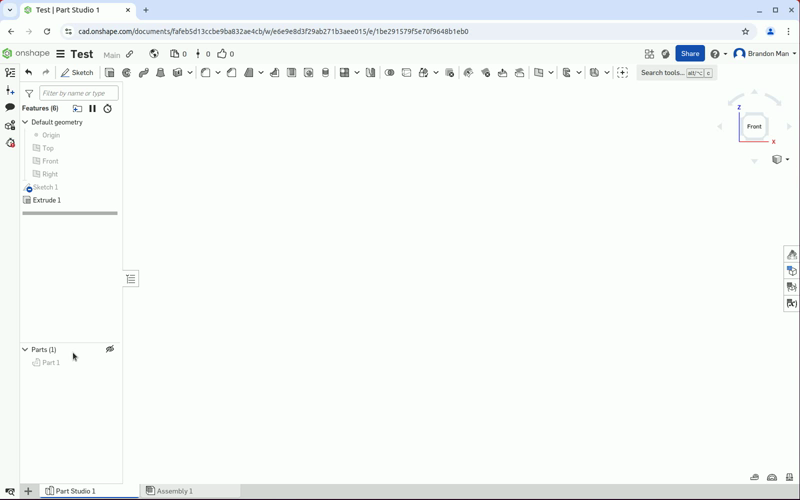
key_up(shift)
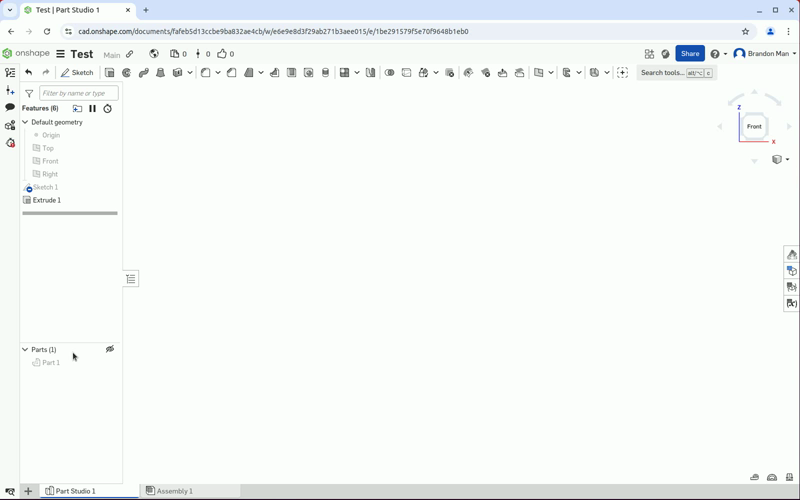
key(space)
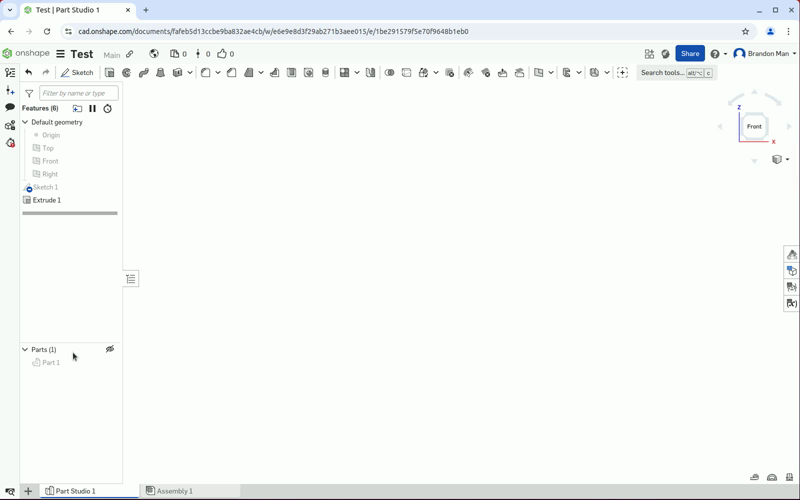
key_down(shift)
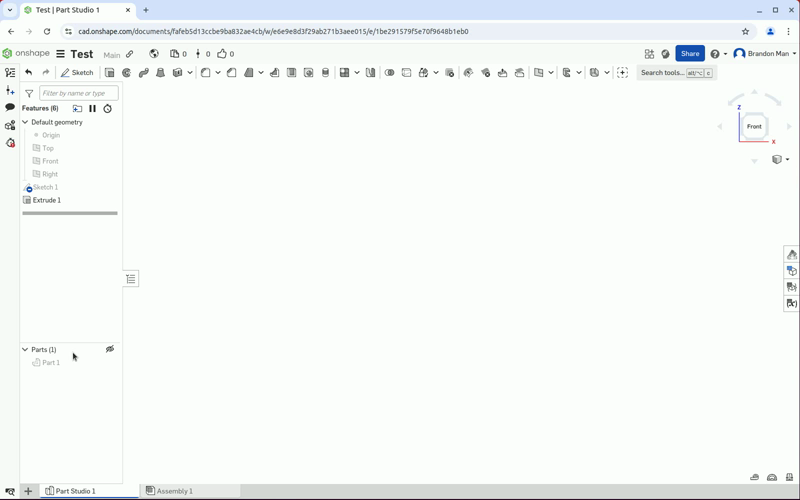
key(down)
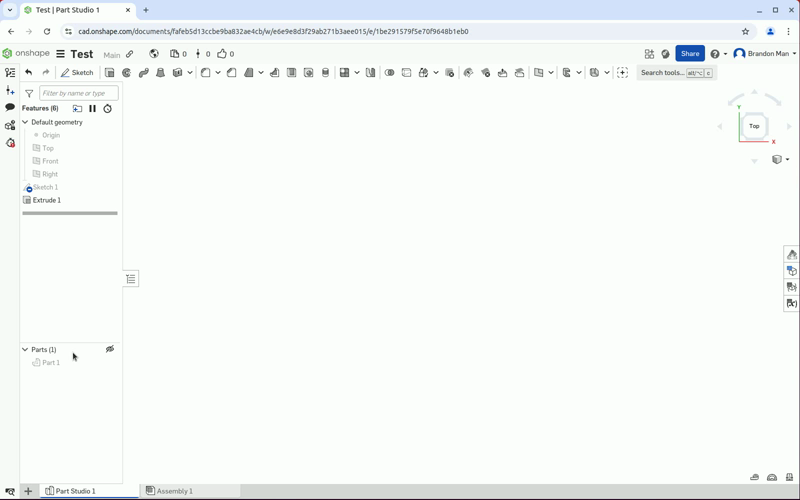
key_up(shift)
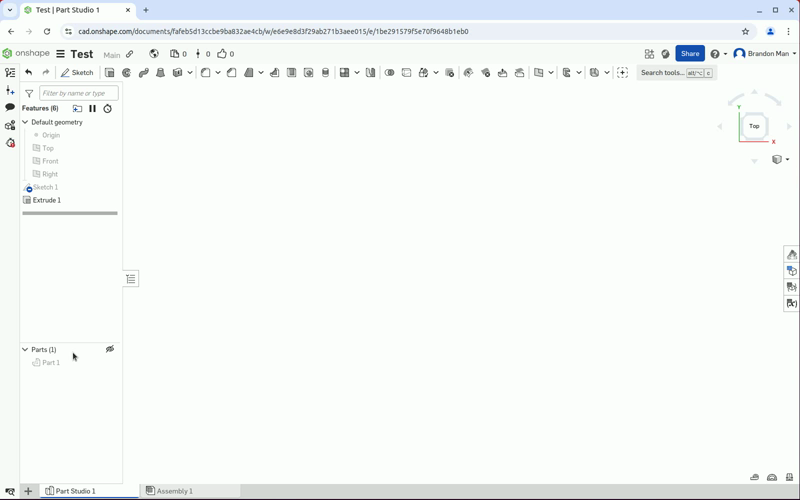
mouse_move(73, 352)
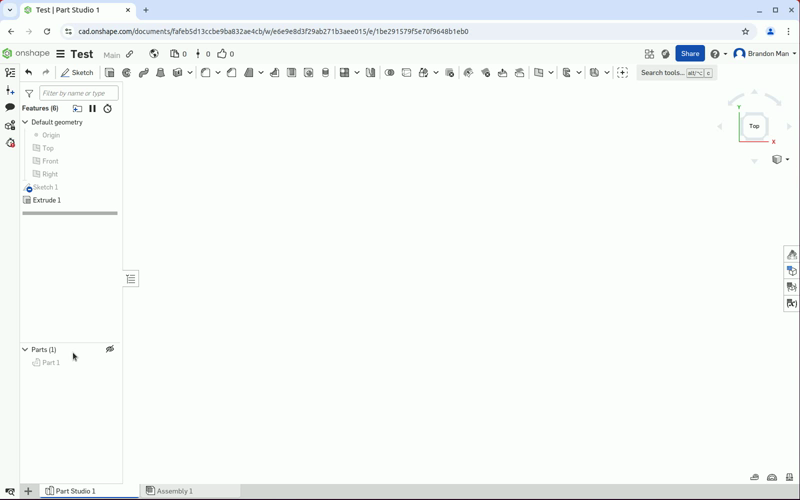
key(shift+y)
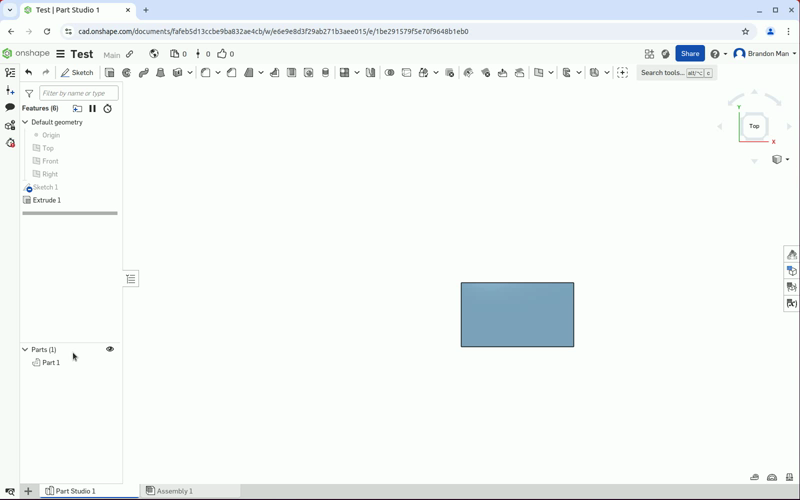
mouse_move(541, 75)
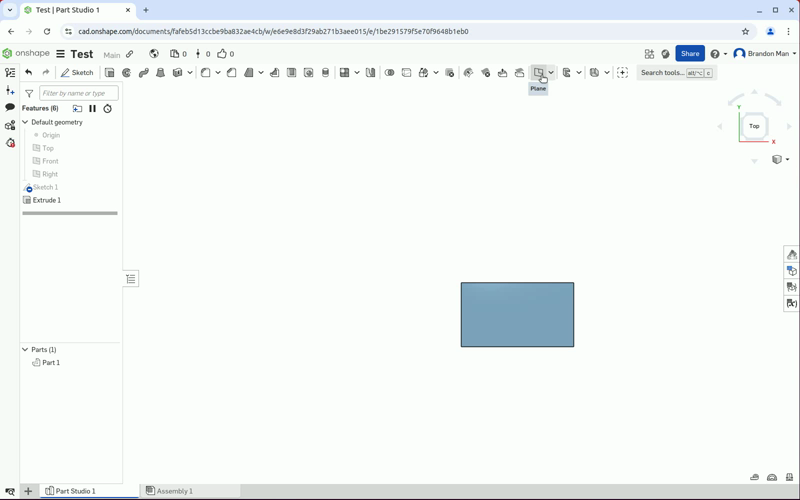
click(541, 75)
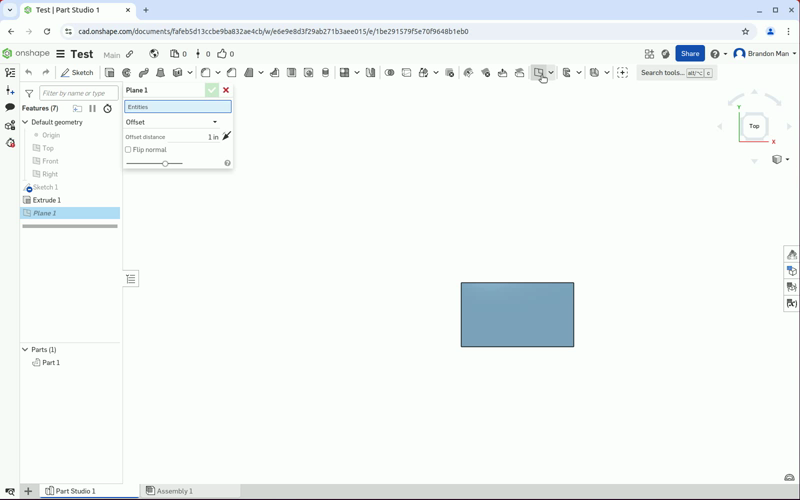
mouse_move(73, 150)
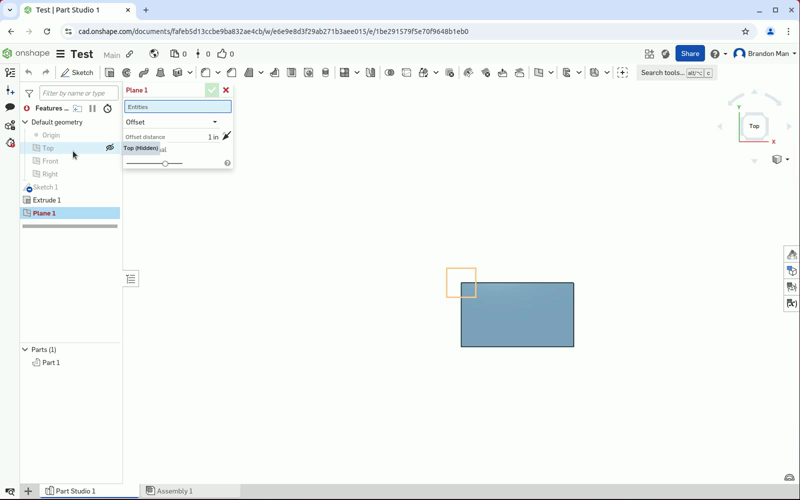
click(73, 150)
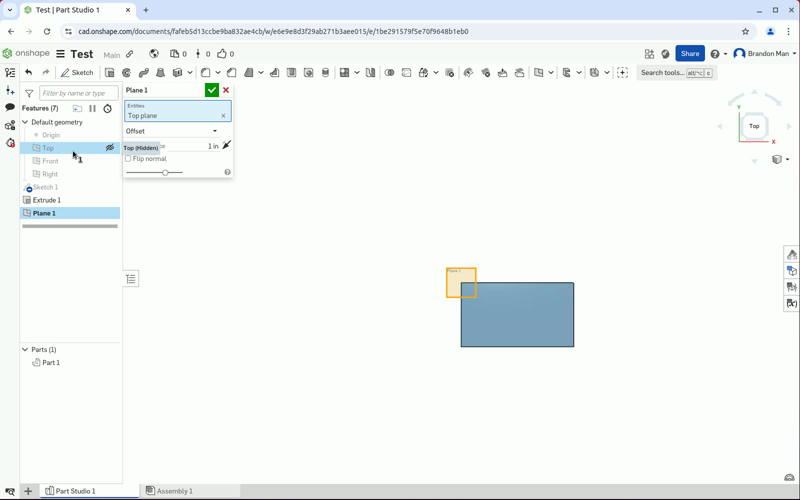
key(tab, 2)
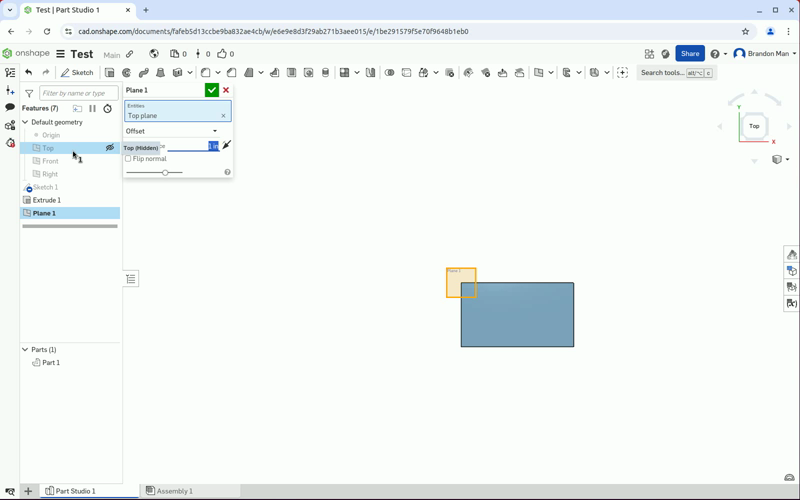
text(12.263)
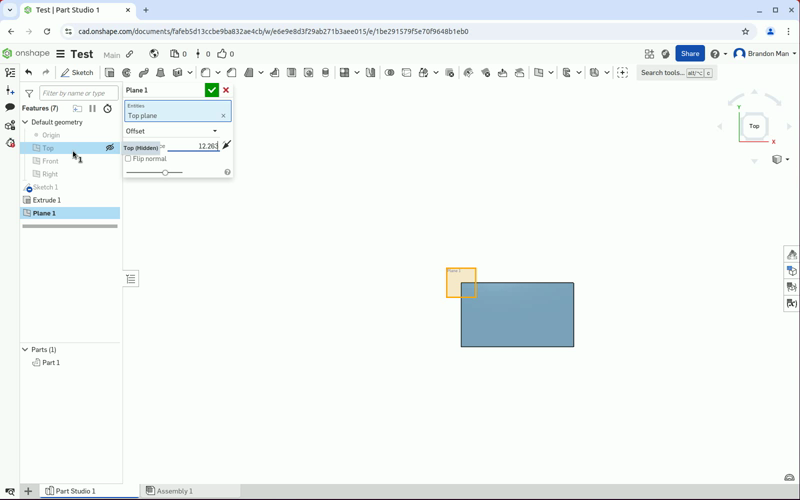
key(enter, 2)
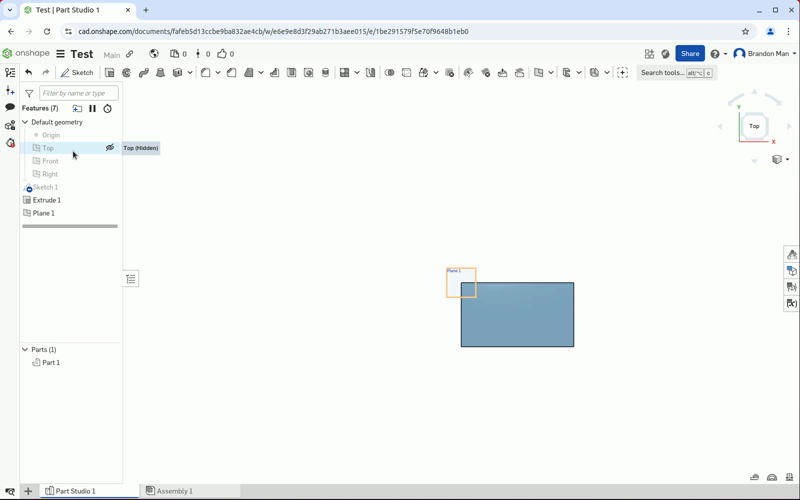
key(shift+s)
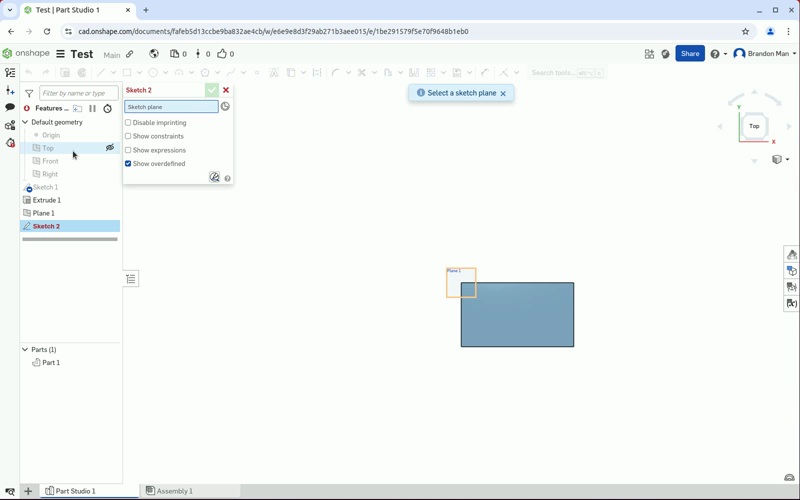
mouse_move(73, 215)
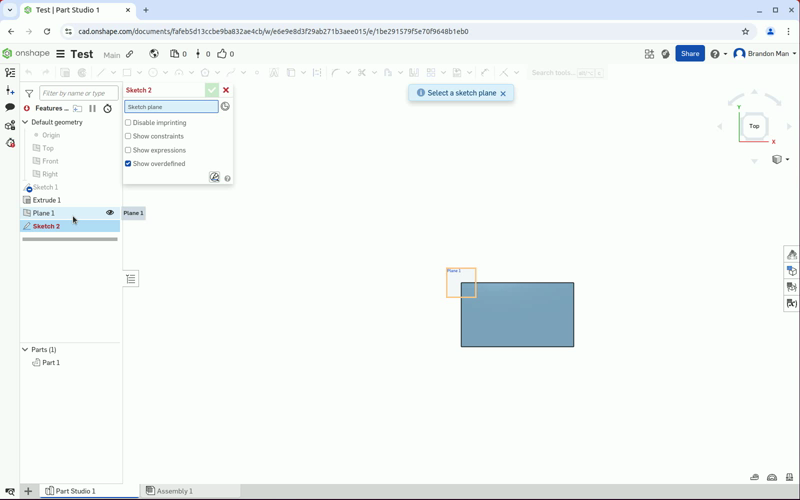
click(73, 215)
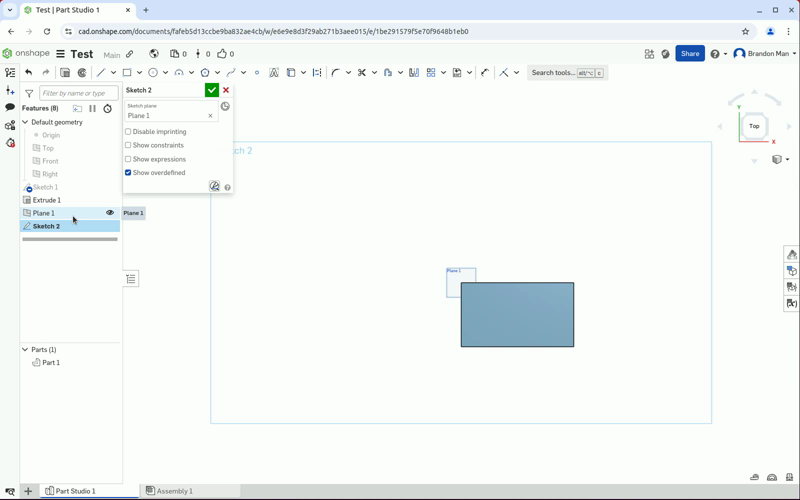
mouse_move(73, 352)
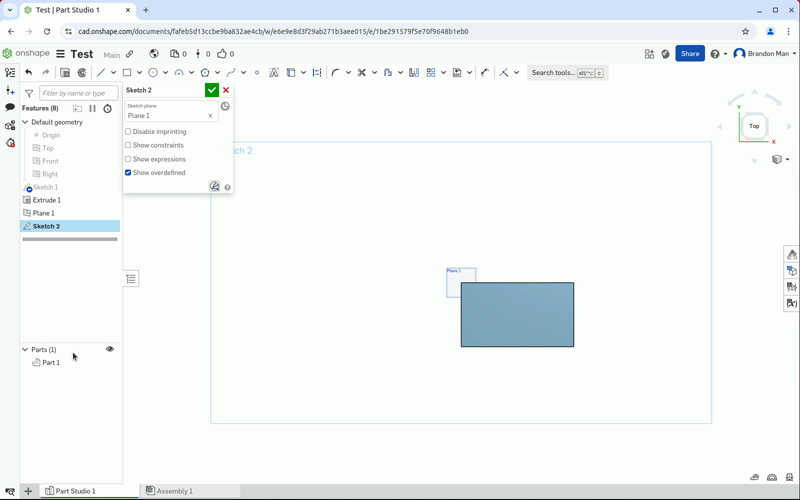
key(y)
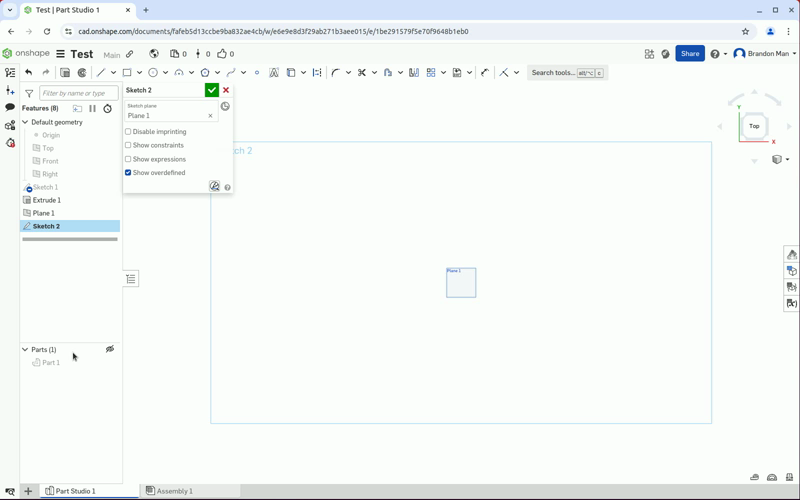
key(l)
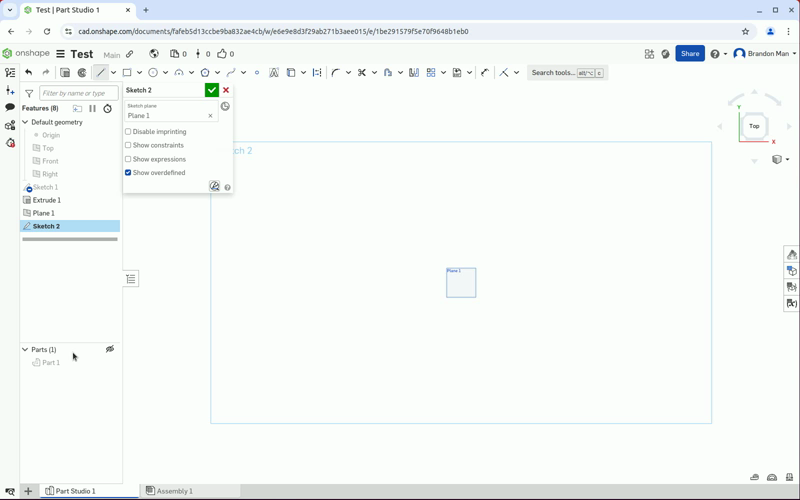
key_down(shift)
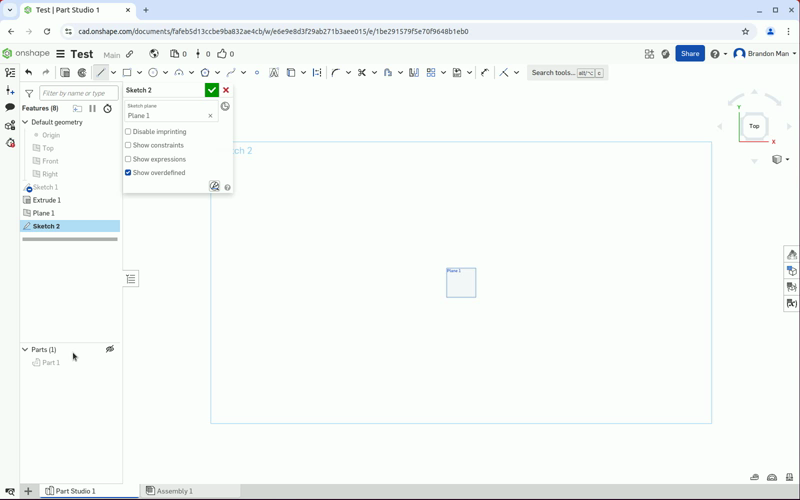
mouse_move(519, 316)
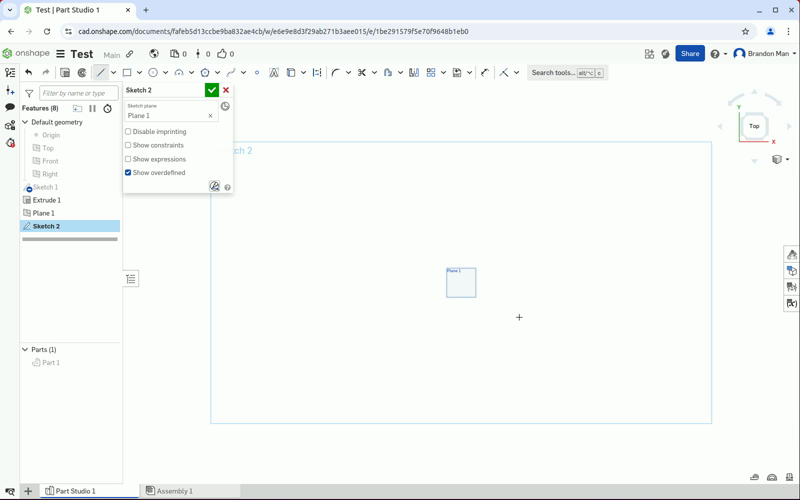
click(519, 316)
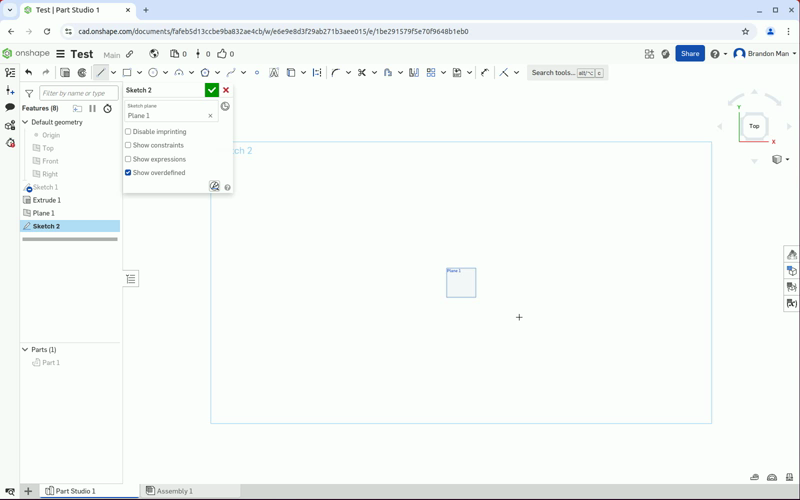
key_up(shift)
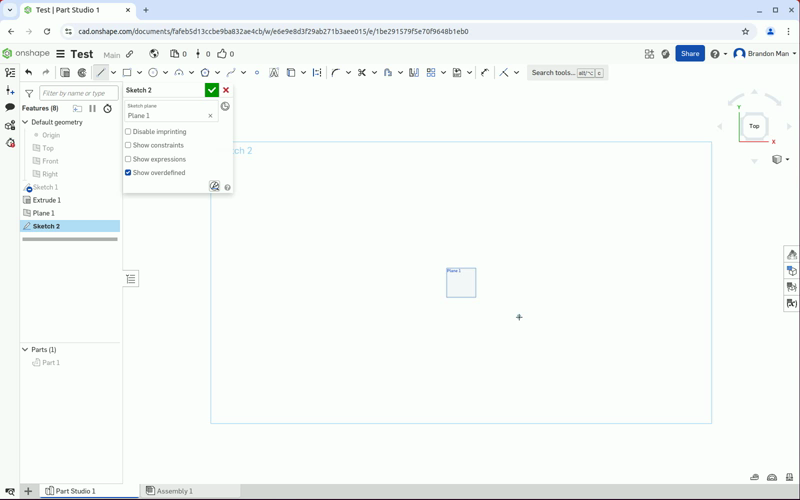
key_down(shift)
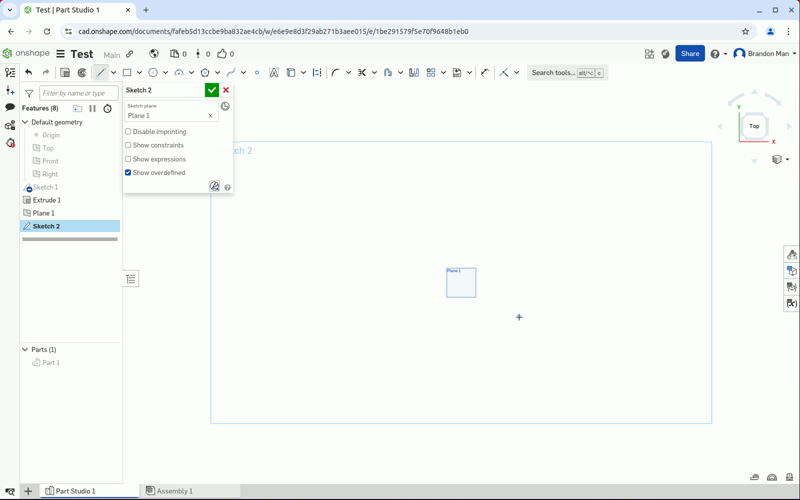
mouse_move(549, 316)
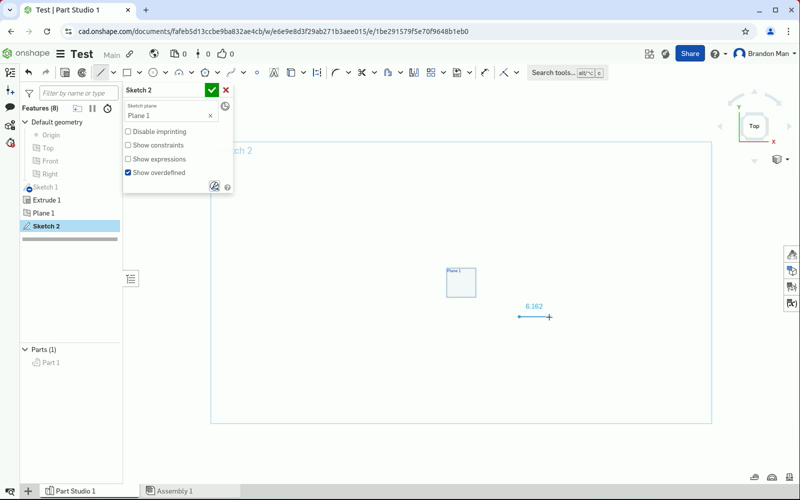
mouse_move(573, 316)
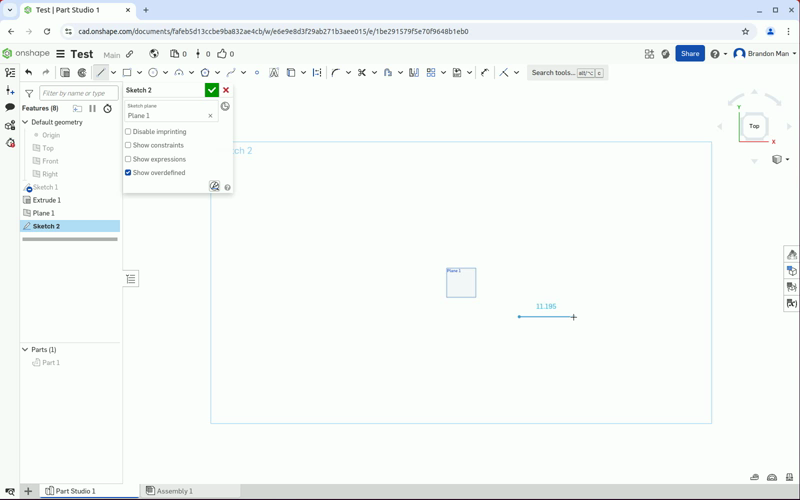
click(573, 316)
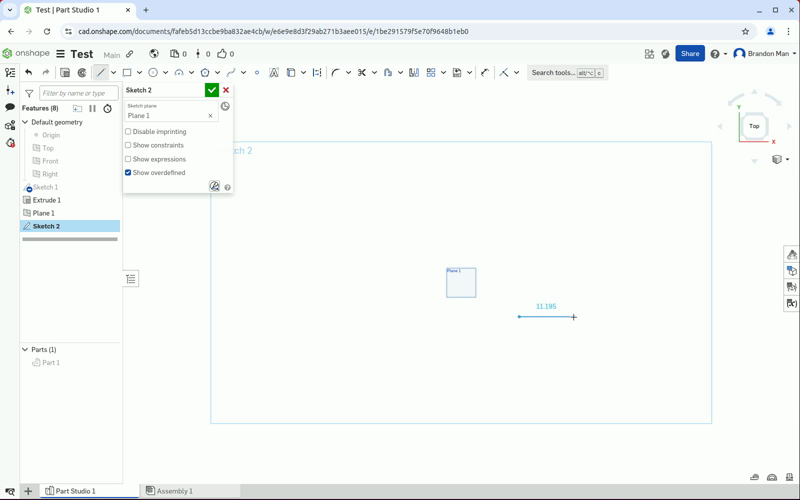
key_up(shift)
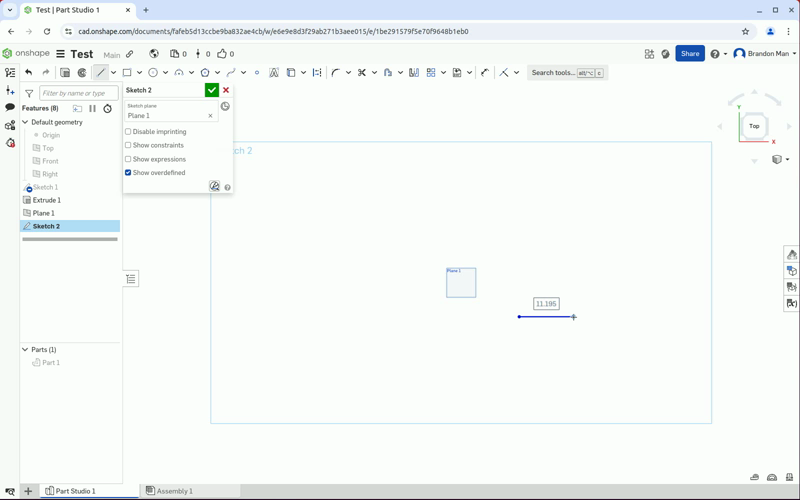
key_down(shift)
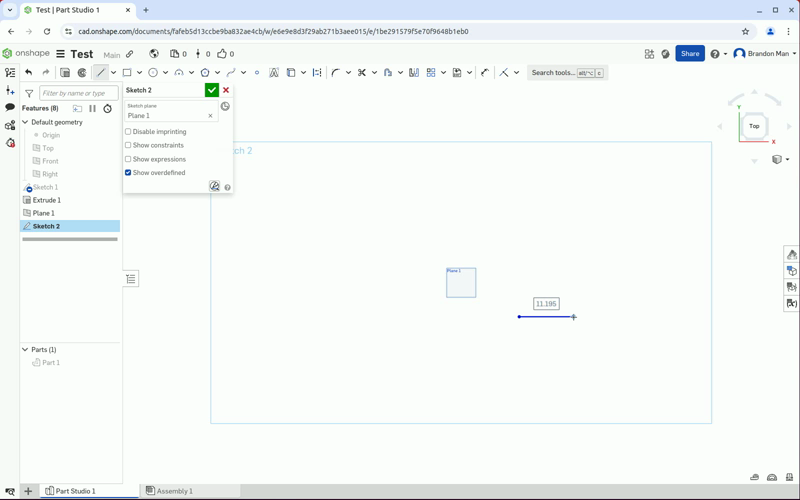
mouse_move(589, 316)
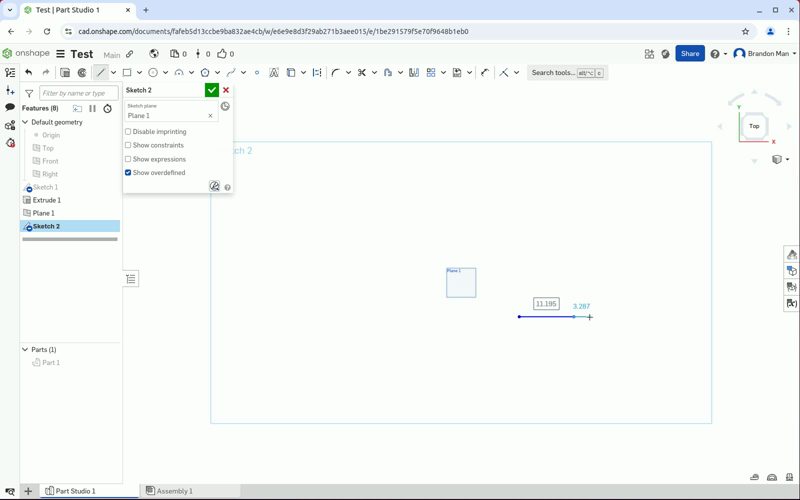
mouse_move(573, 282)
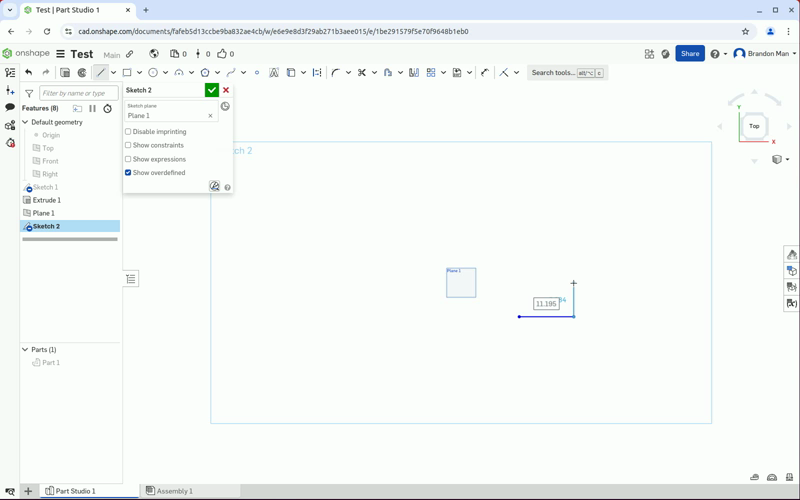
click(573, 282)
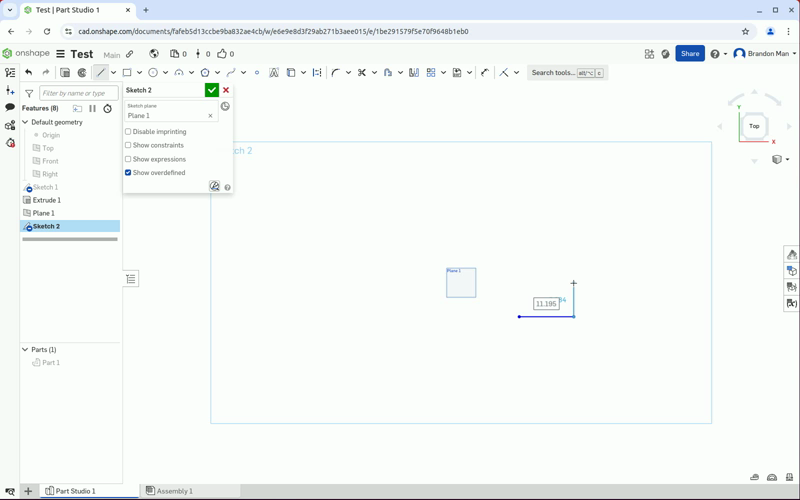
key_up(shift)
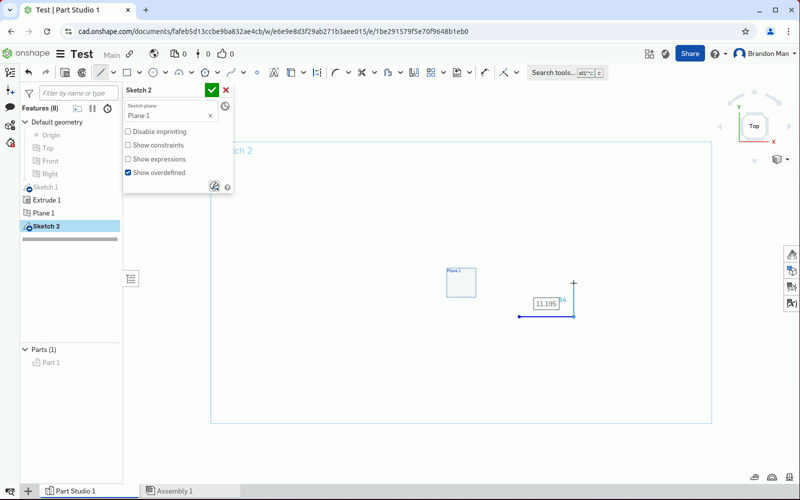
key_down(shift)
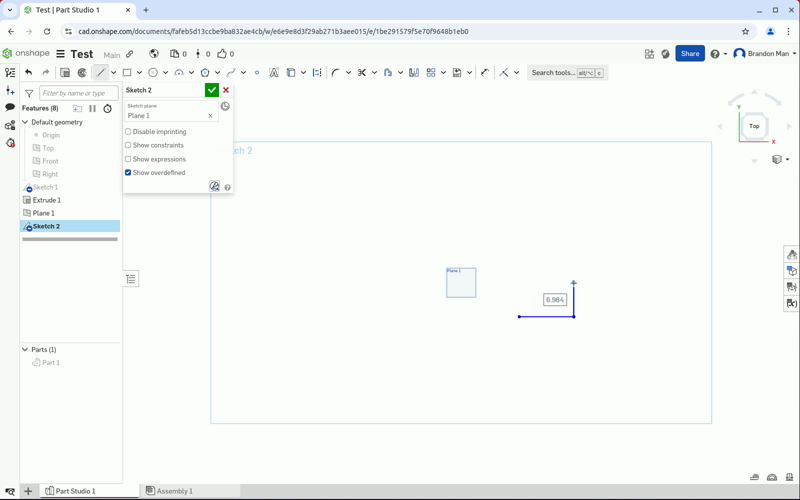
mouse_move(589, 282)
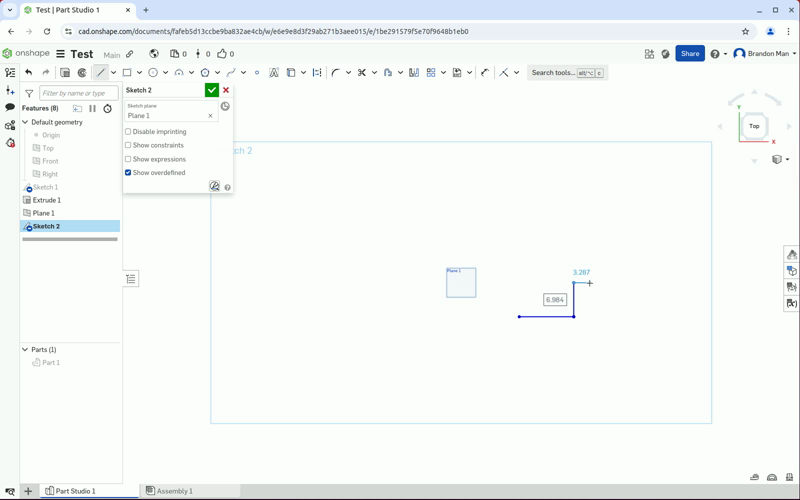
mouse_move(519, 282)
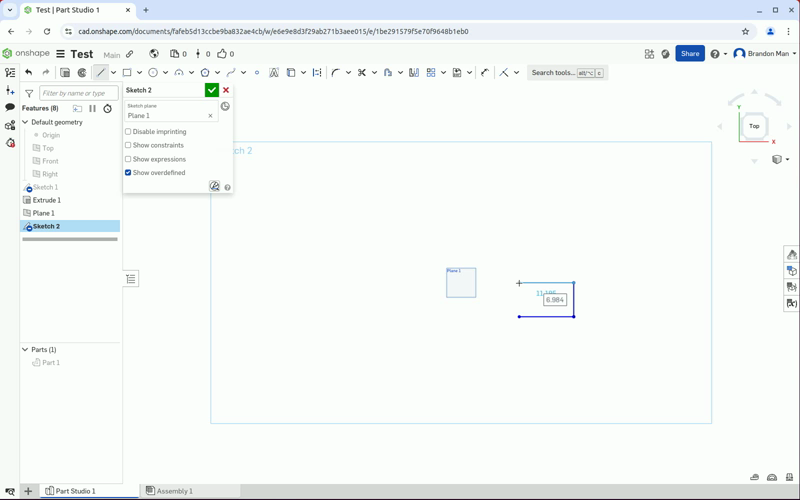
click(519, 282)
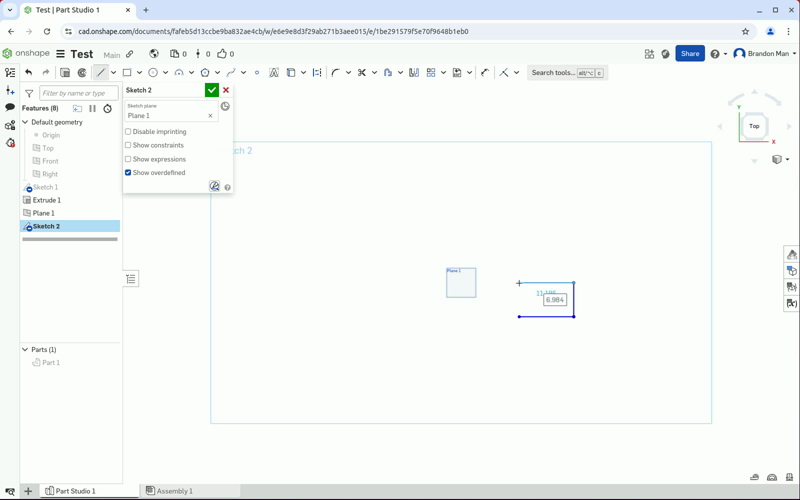
key_up(shift)
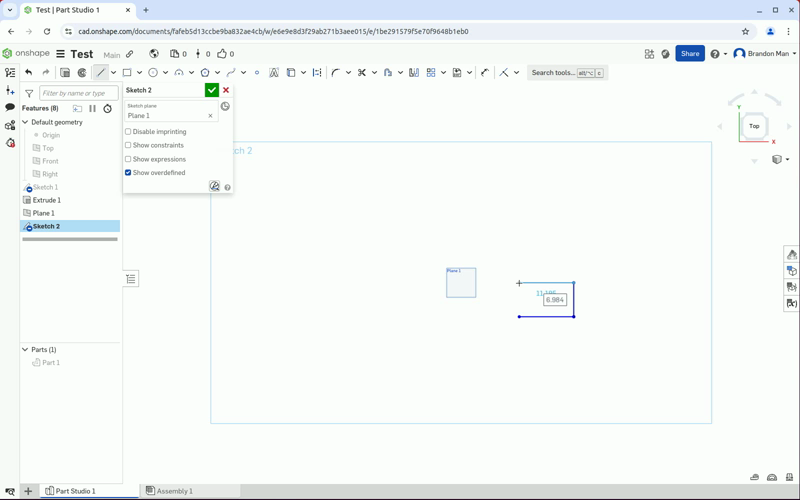
mouse_move(549, 282)
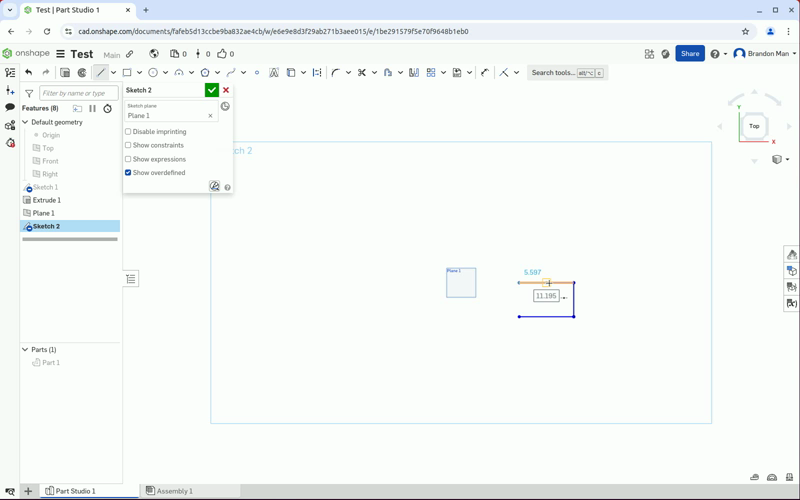
key_down(shift)
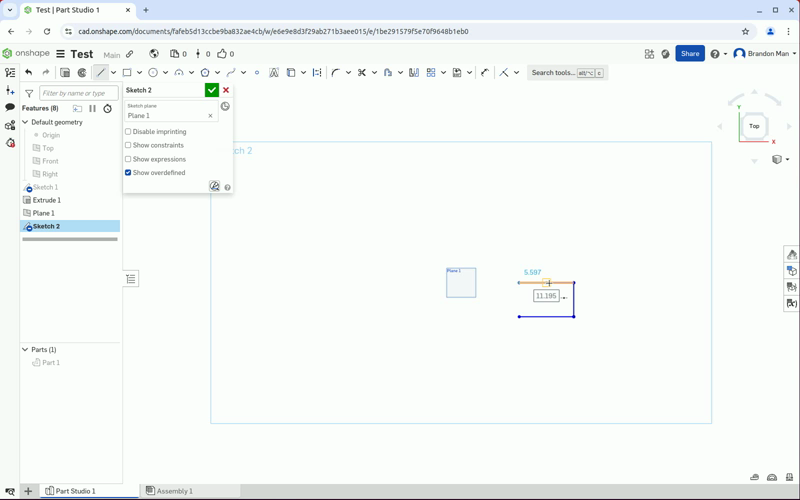
mouse_move(519, 316)
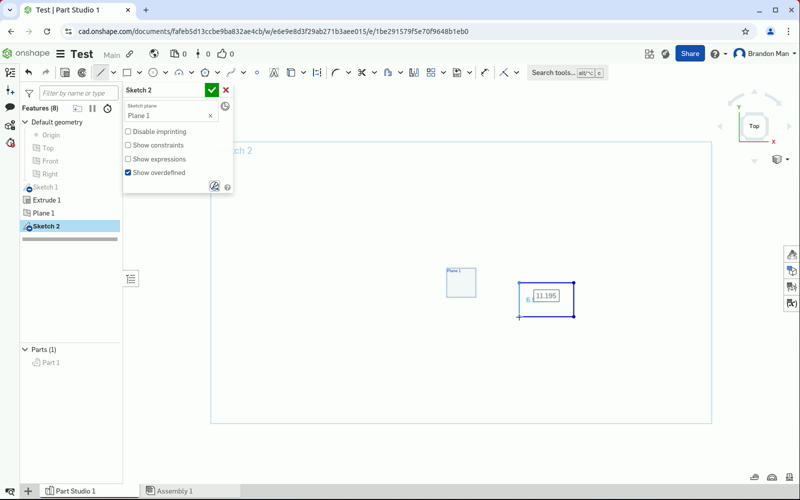
key_up(shift)
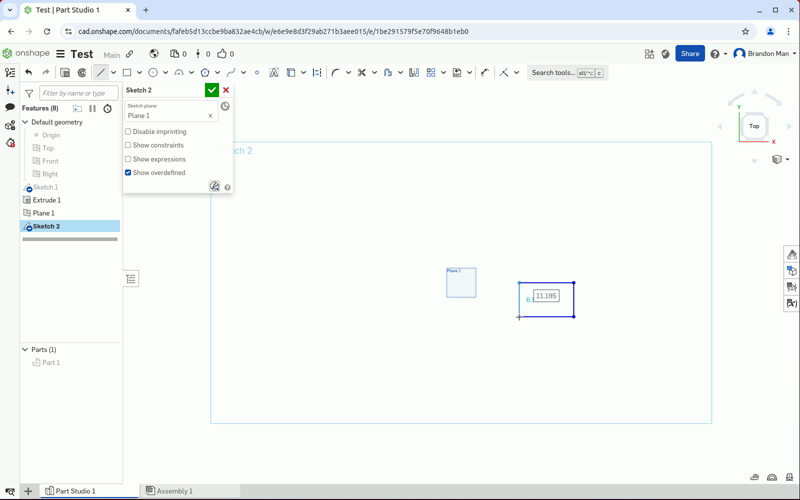
click(519, 316)
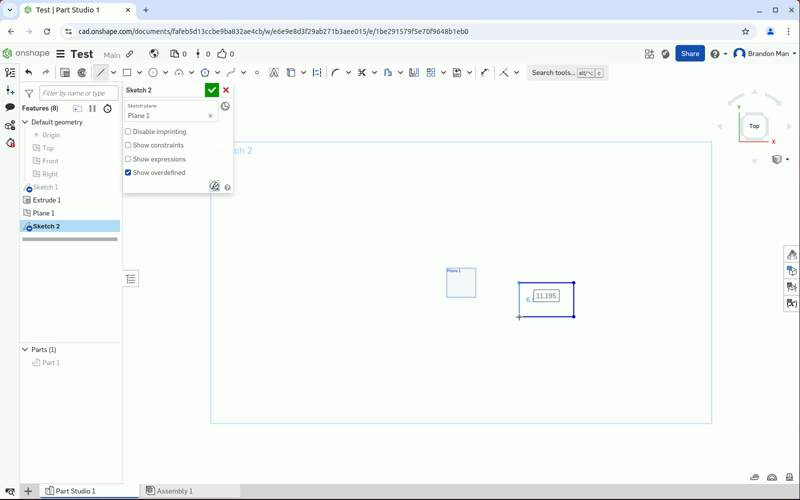
key(esc)
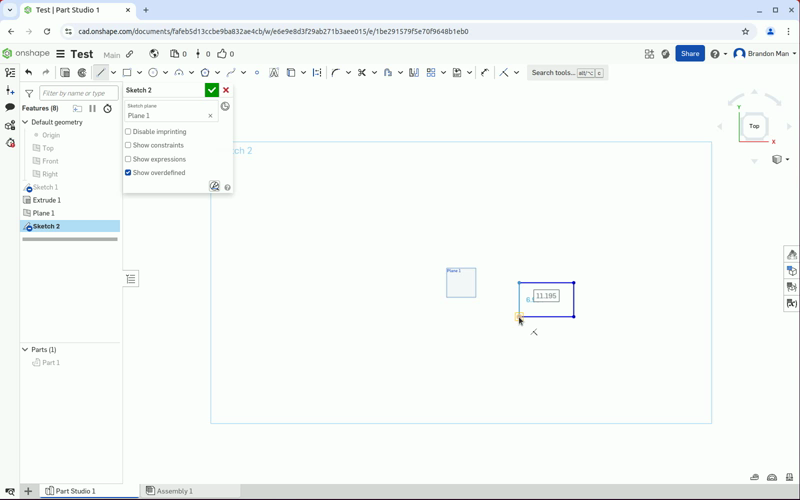
mouse_move(529, 301)
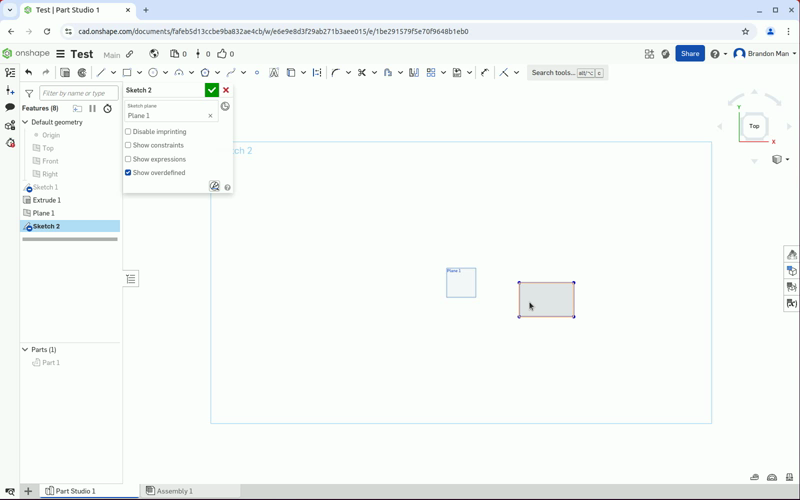
click(529, 301)
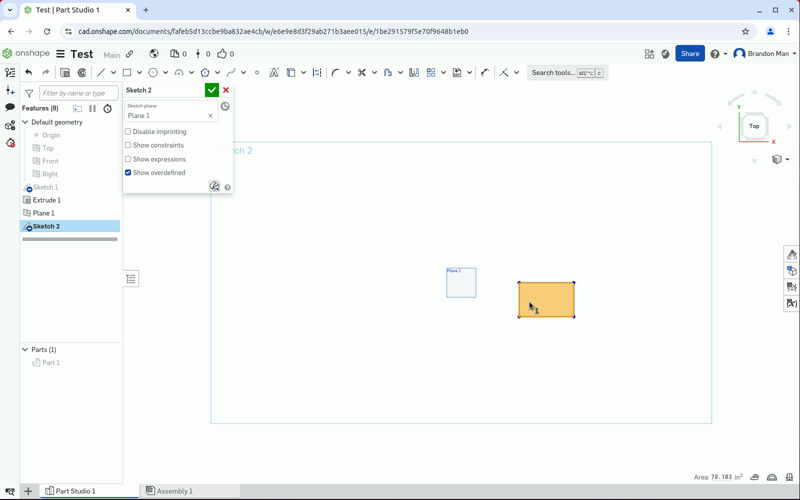
mouse_move(73, 352)
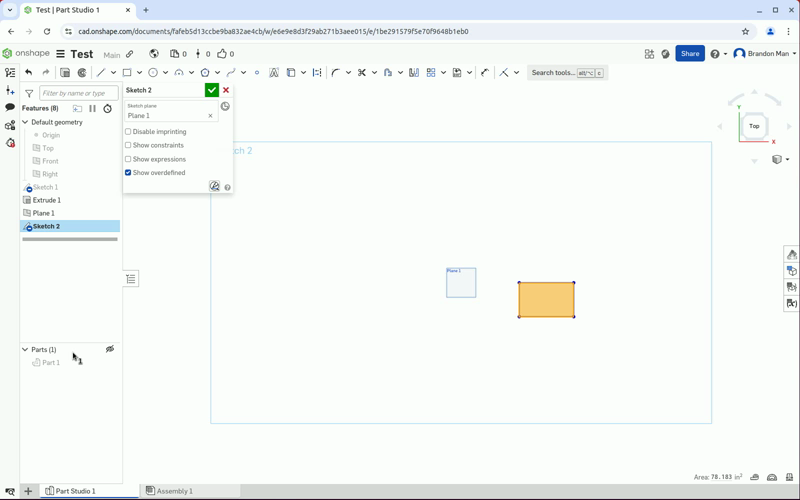
key(shift+y)
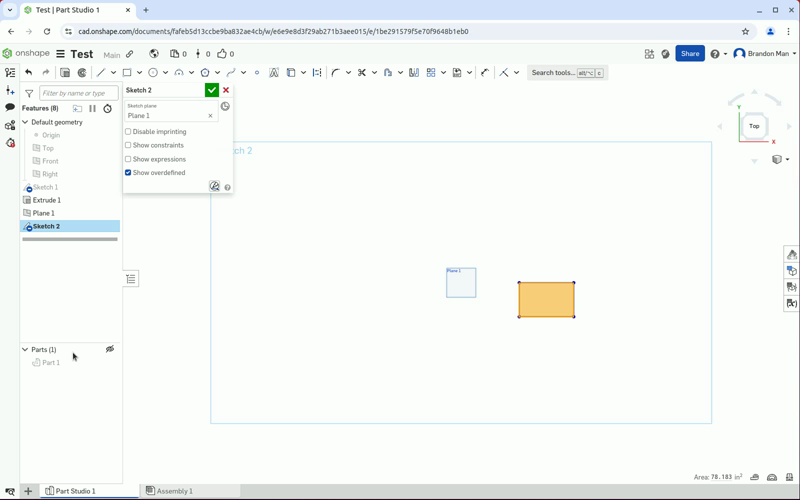
key(shift+e)
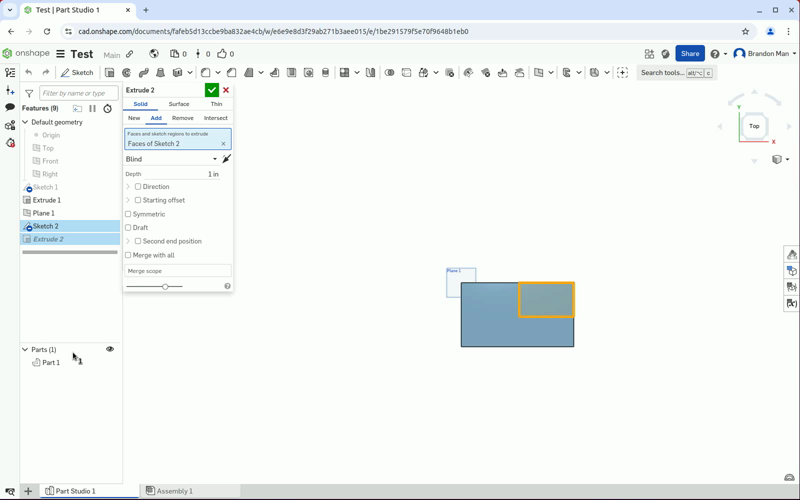
mouse_move(143, 106)
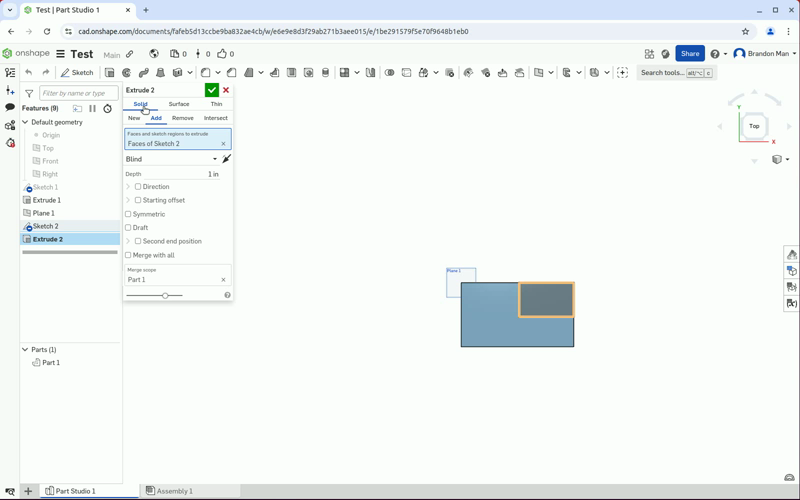
click(143, 106)
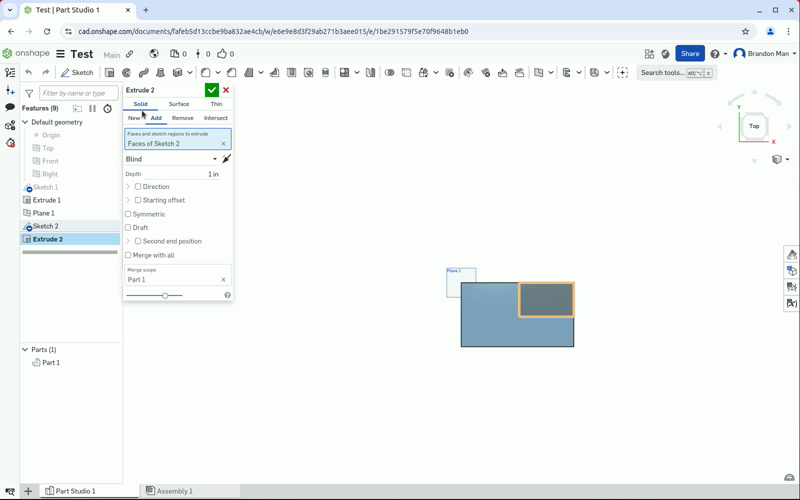
mouse_move(137, 120)
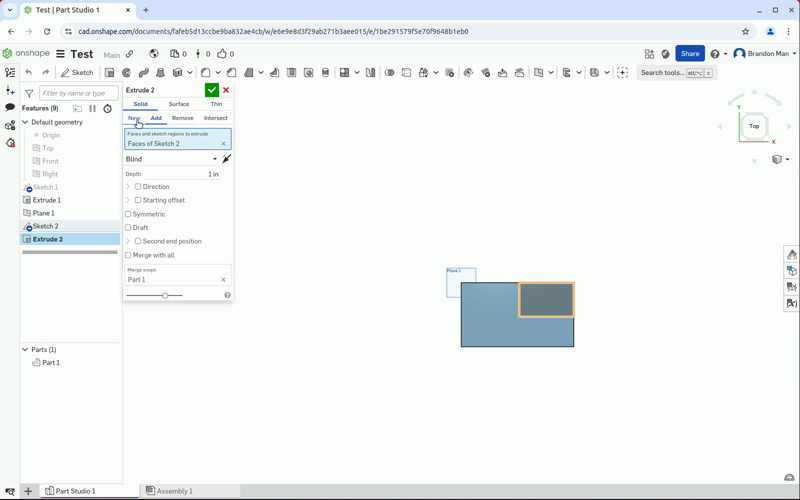
click(137, 120)
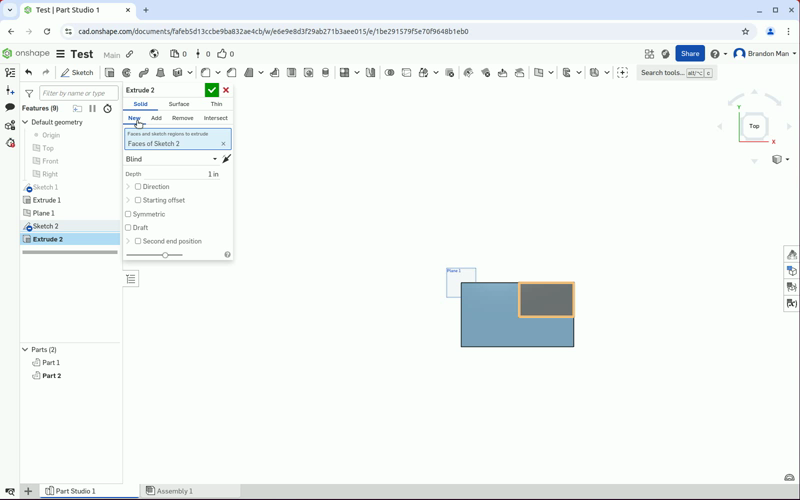
key(tab, 4)
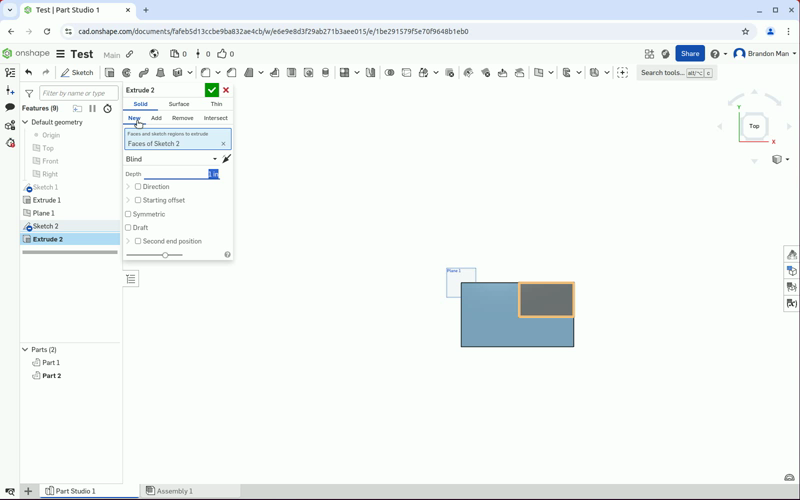
text(4.574)
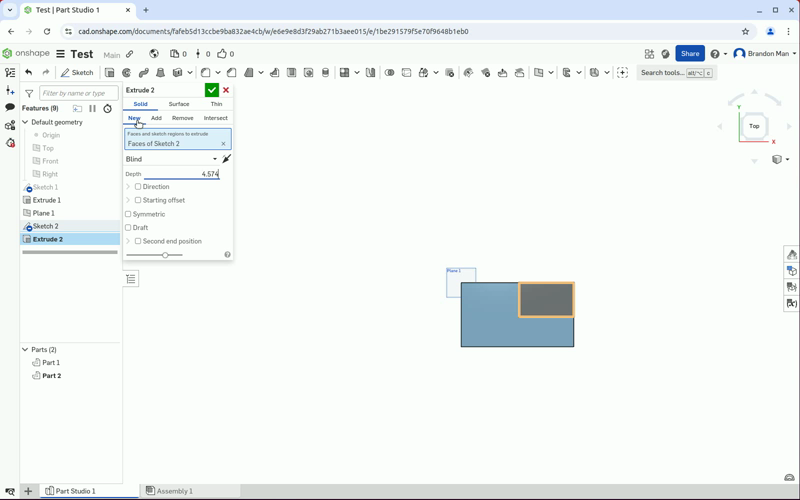
key(enter)
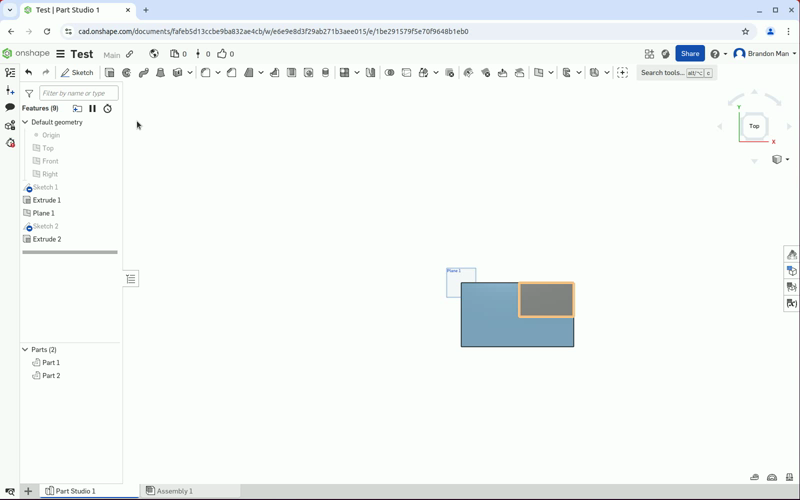
key(shift+h)
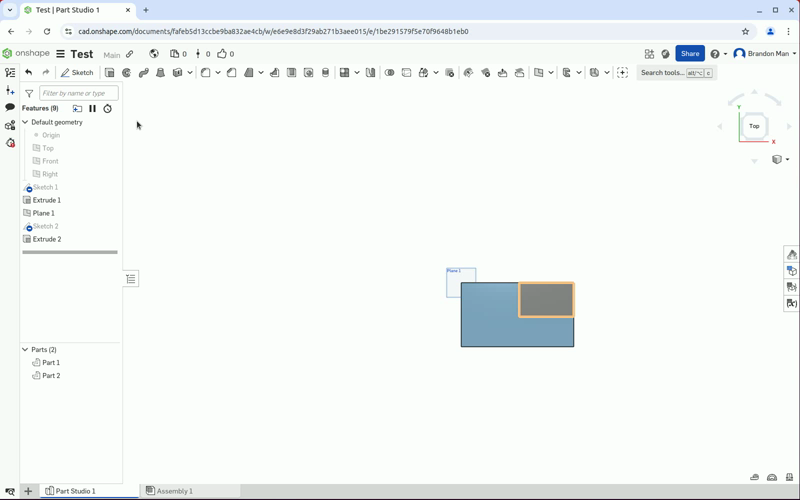
key(shift+h)
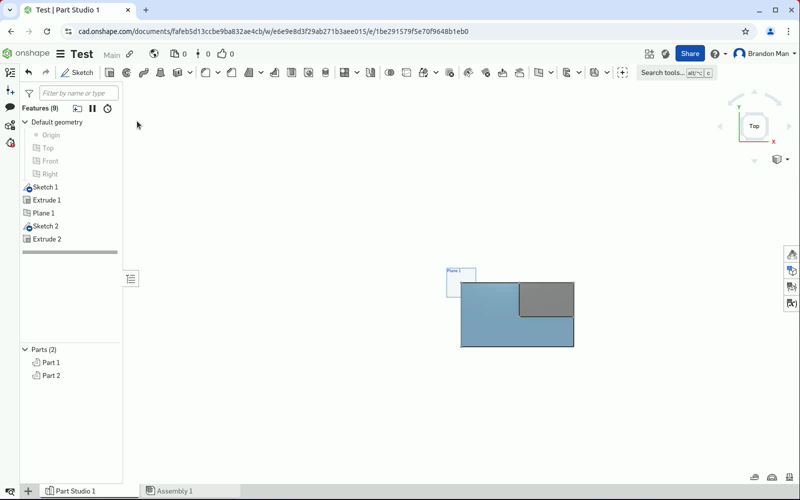
key(shift+7)
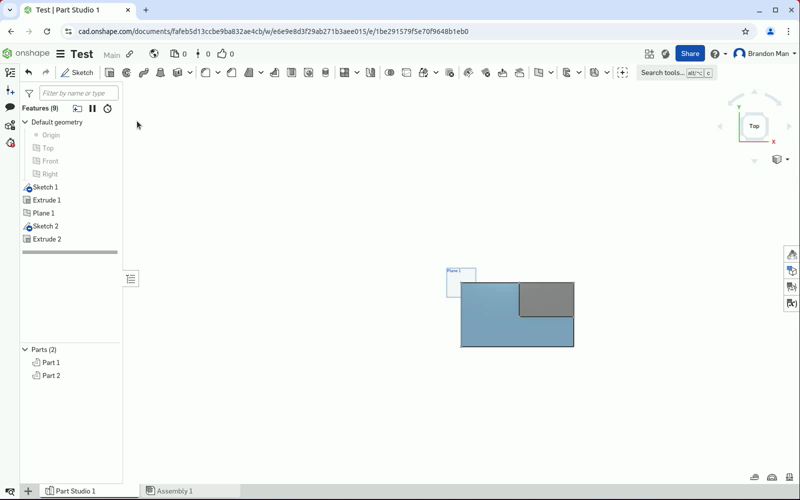
key(up, 3)
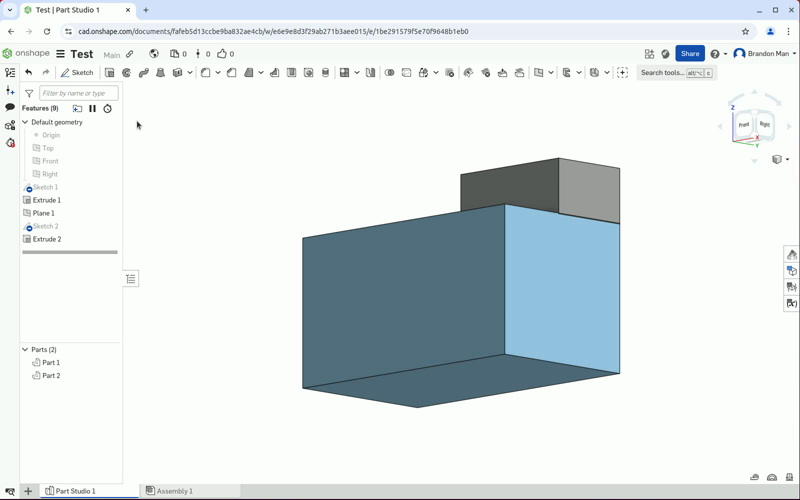
key(left, 3)
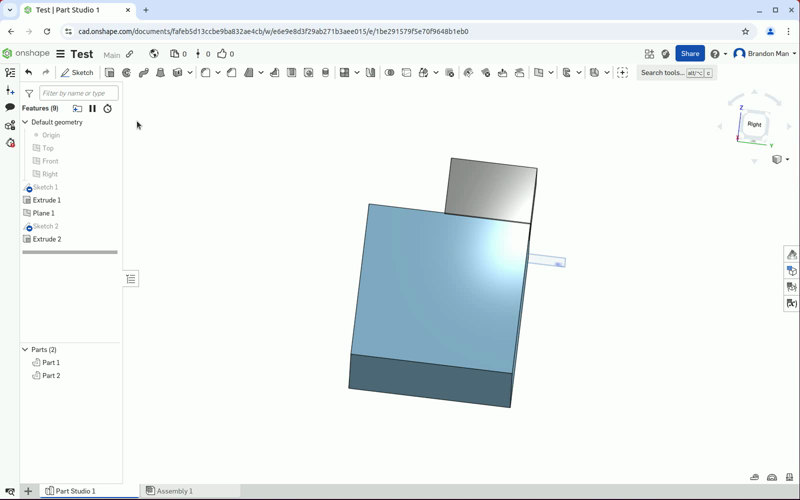
key(right, 3)
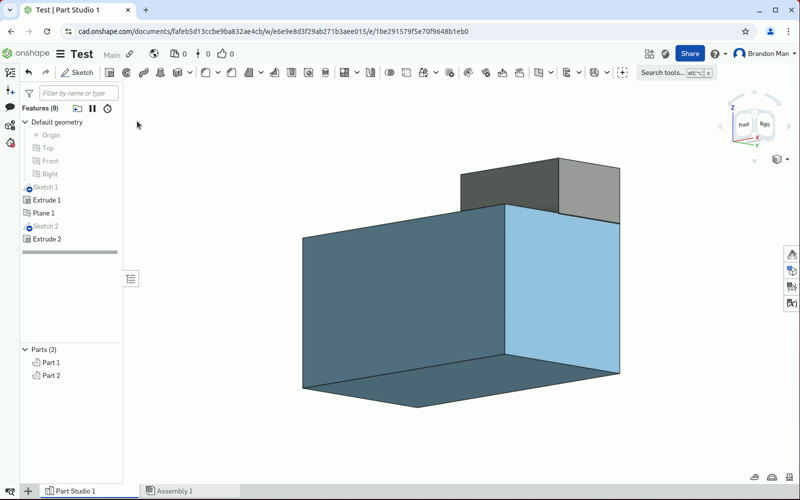
key(down, 3)
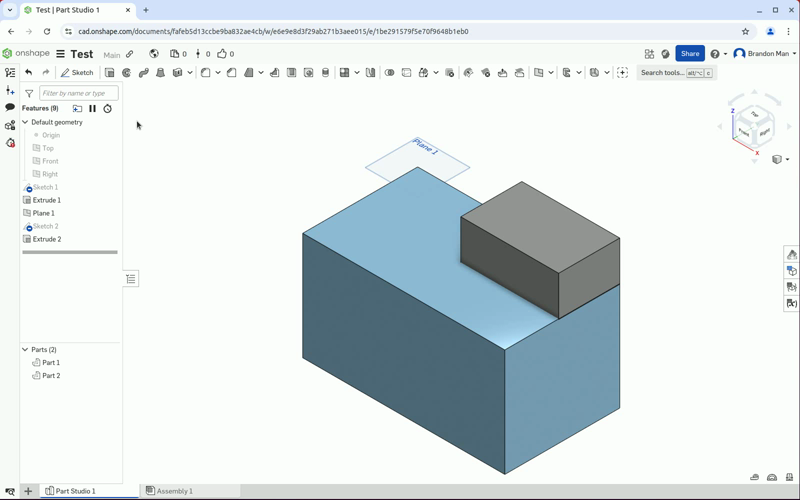
mouse_move(73, 189)
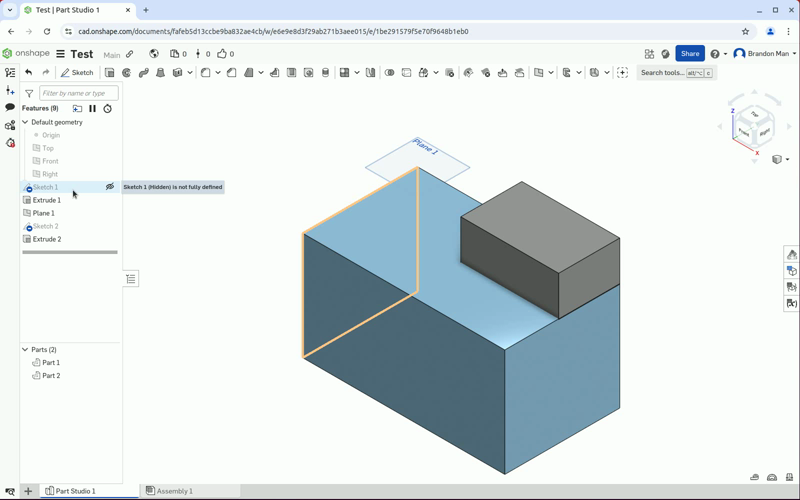
click(73, 189)